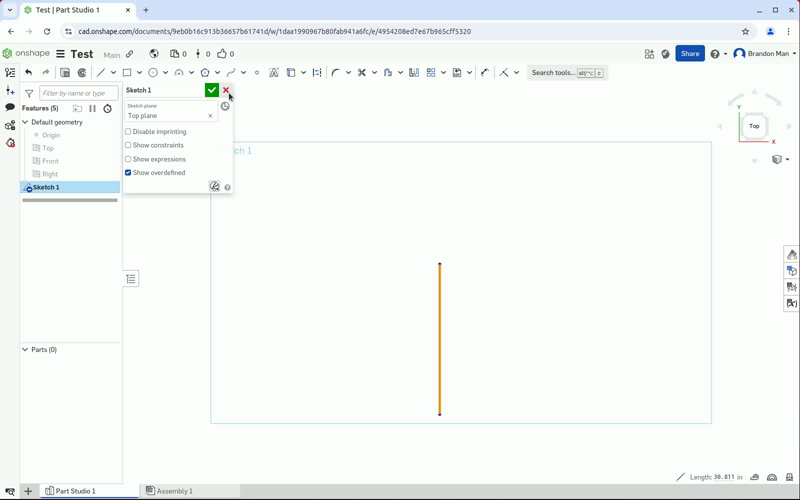
key(shift+h)
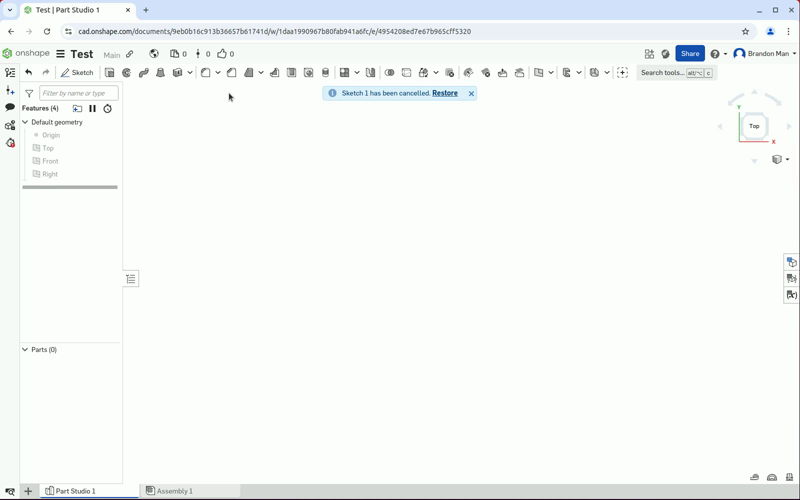
mouse_move(73, 352)
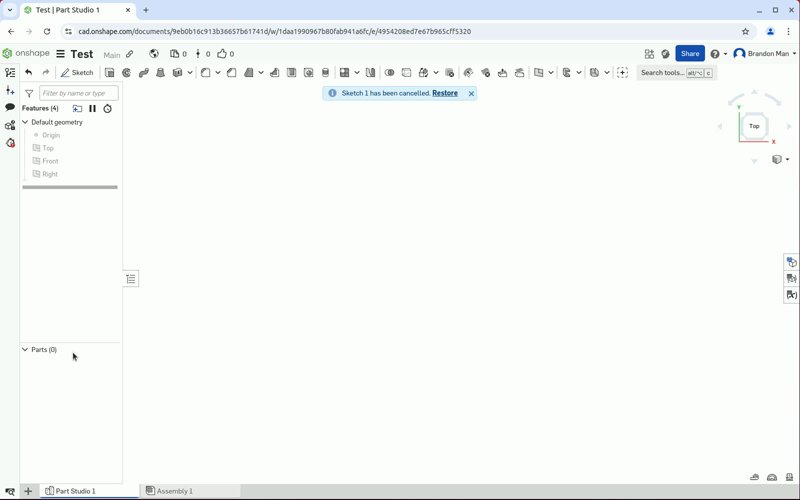
key(y)
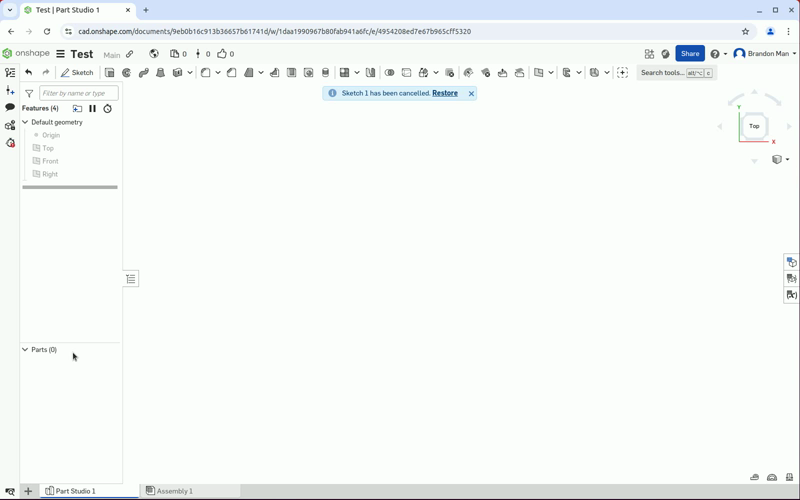
key(shift+p)
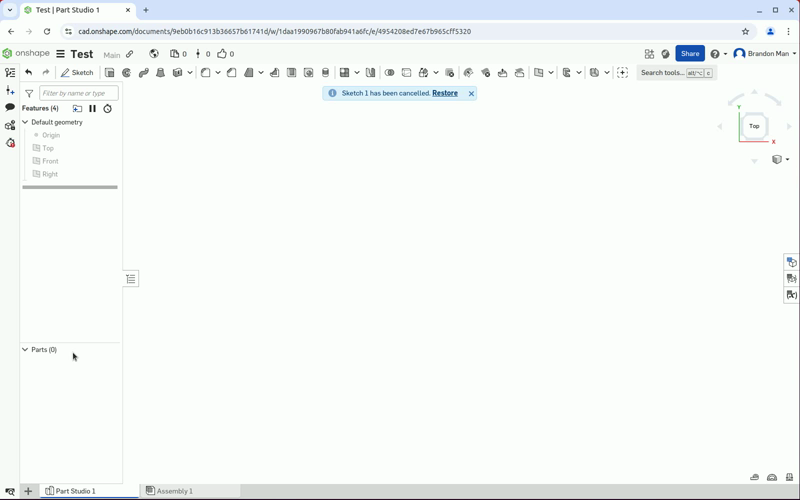
key(space)
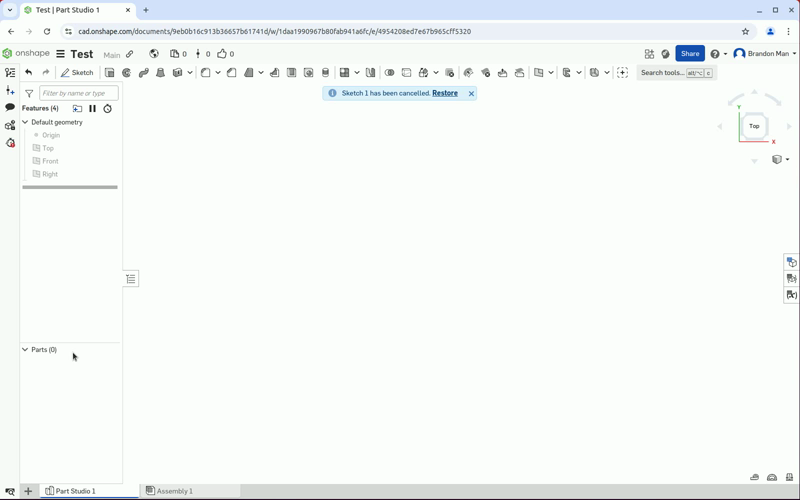
key_down(shift)
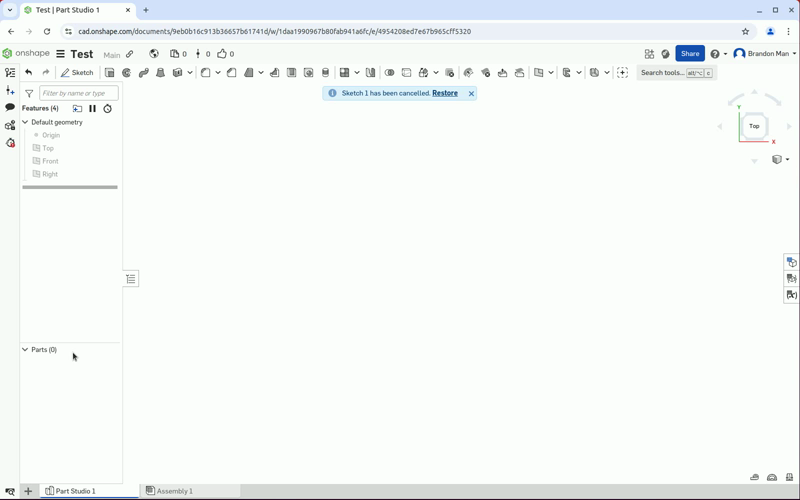
key(up)
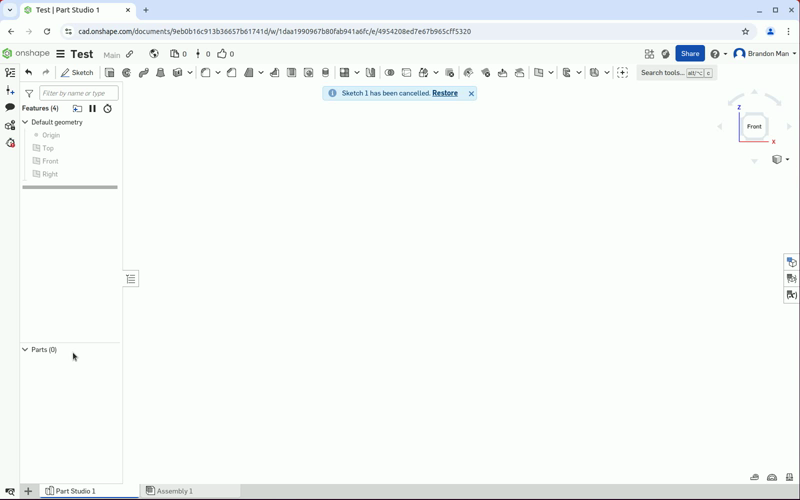
key_up(shift)
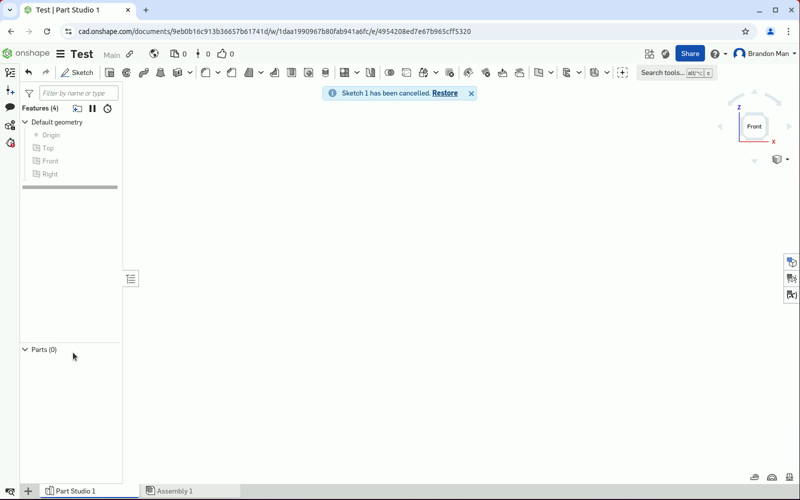
mouse_move(73, 352)
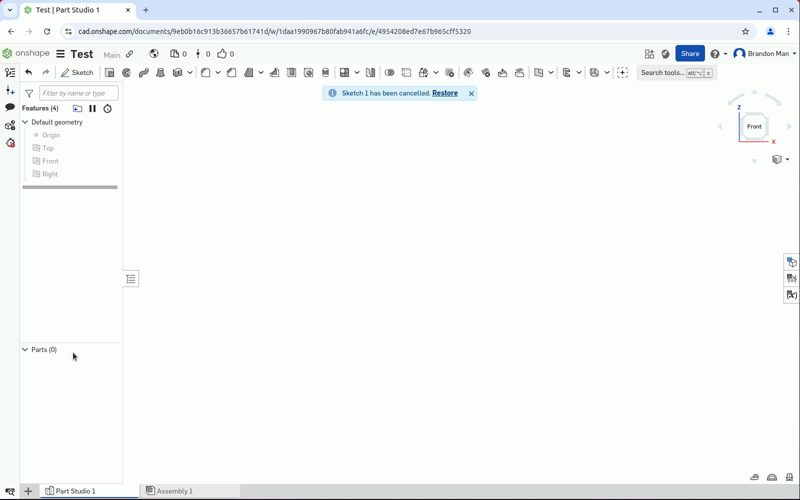
key(shift+y)
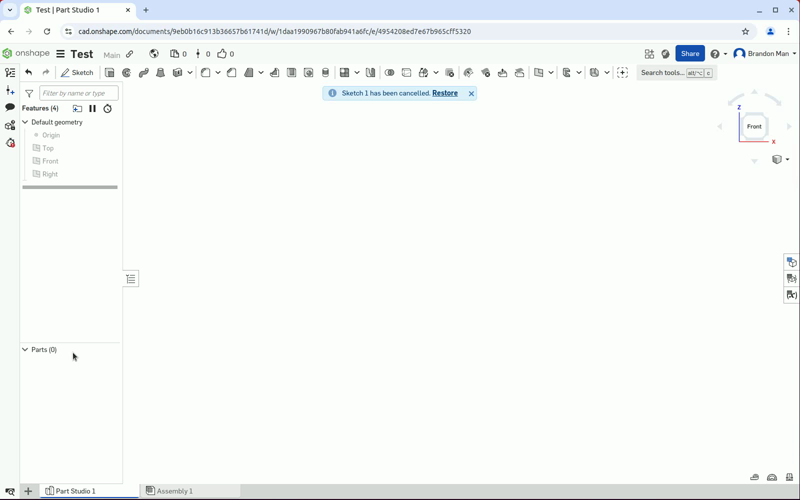
key(shift+s)
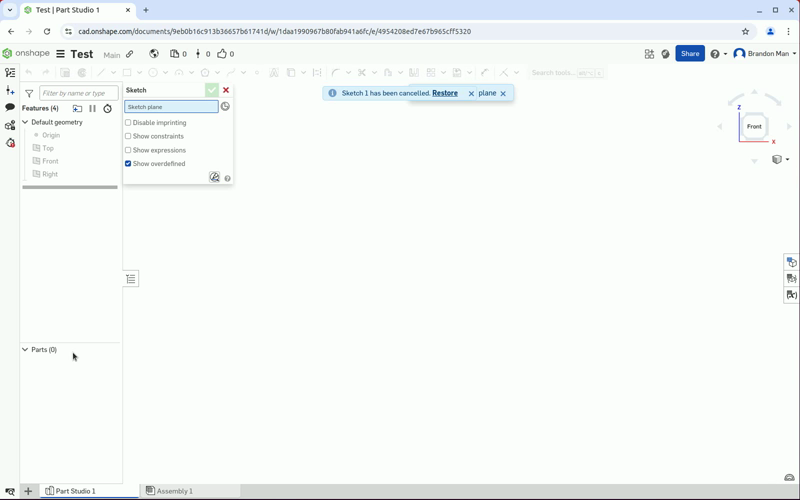
mouse_move(73, 163)
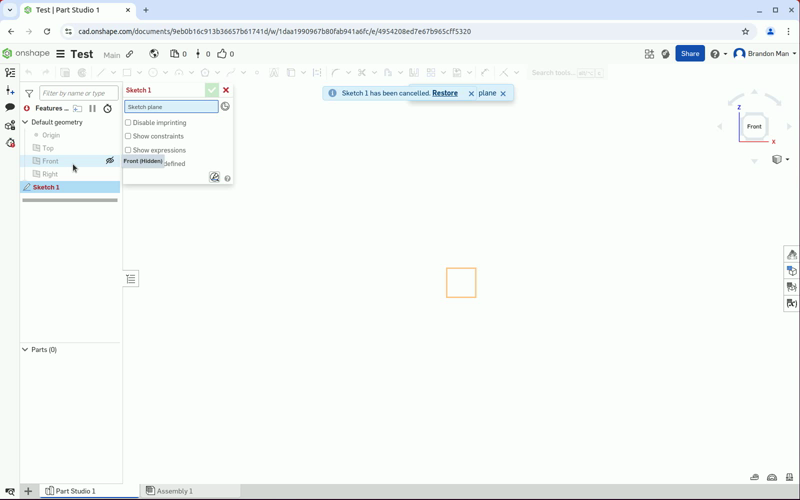
click(73, 163)
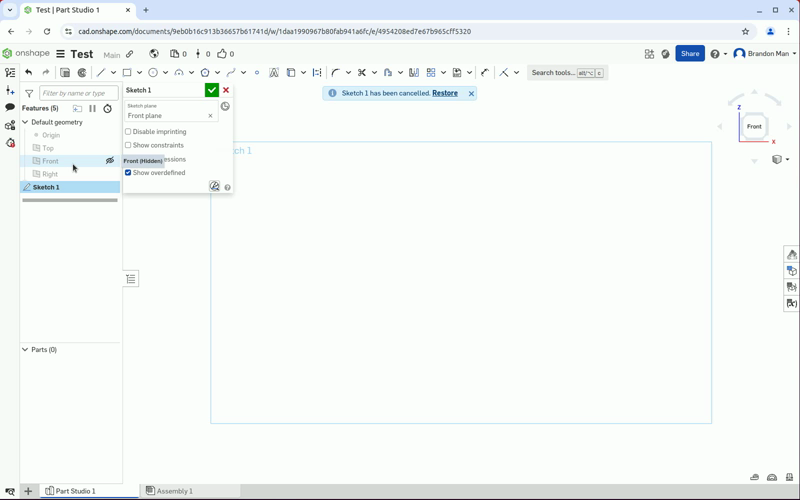
mouse_move(73, 352)
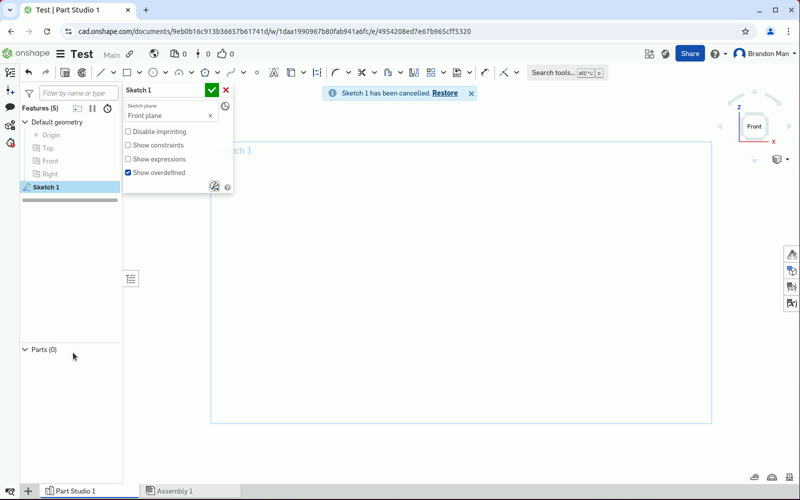
key(y)
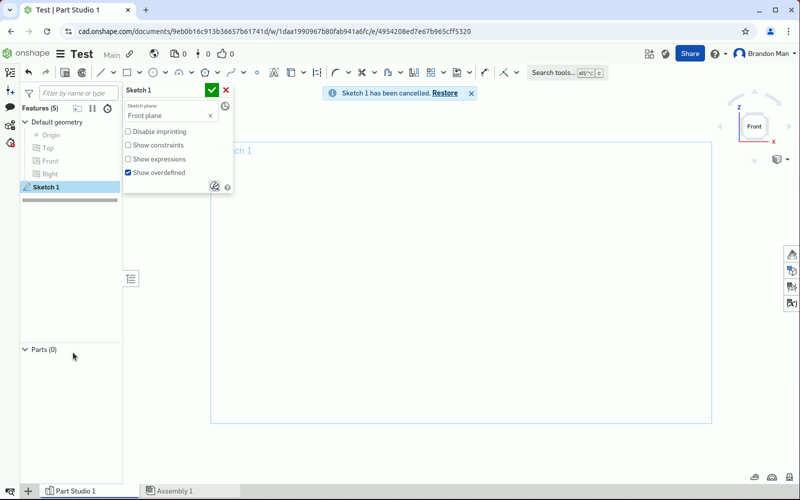
key(c)
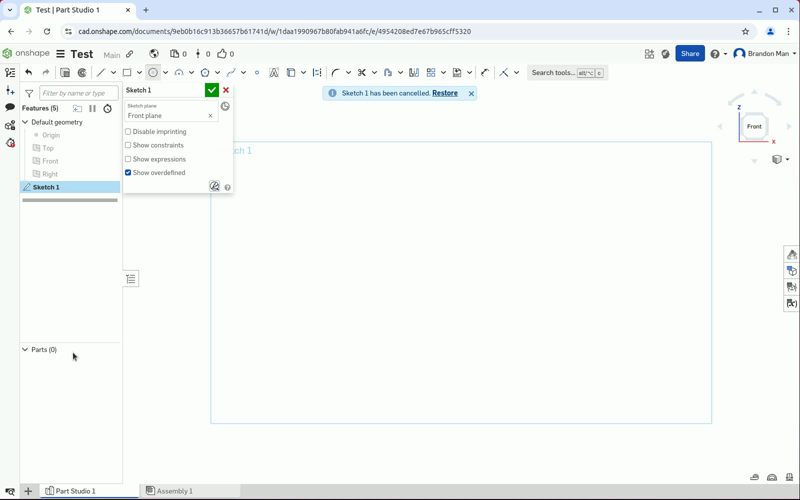
key_down(shift)
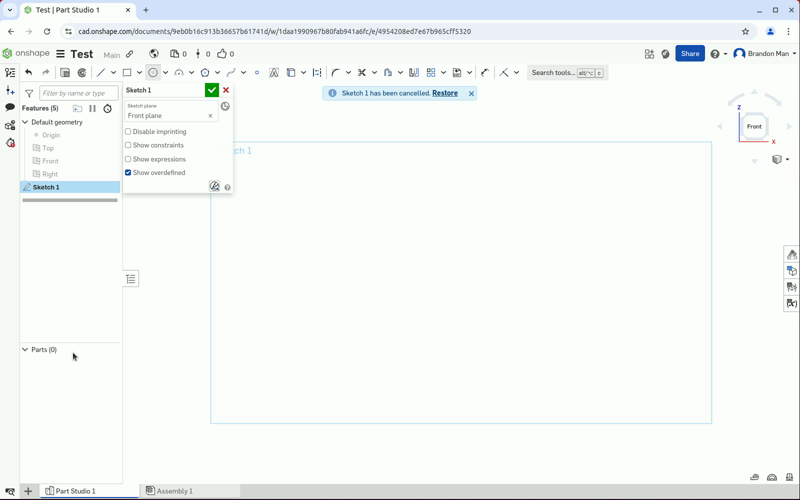
mouse_move(461, 282)
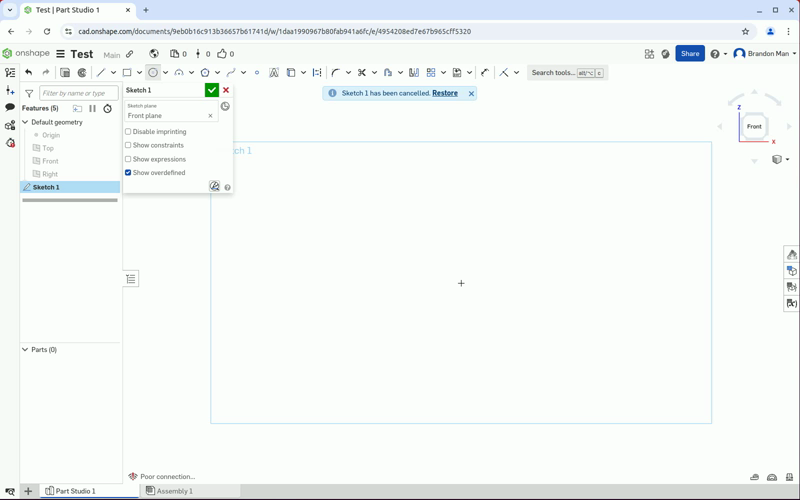
click(461, 282)
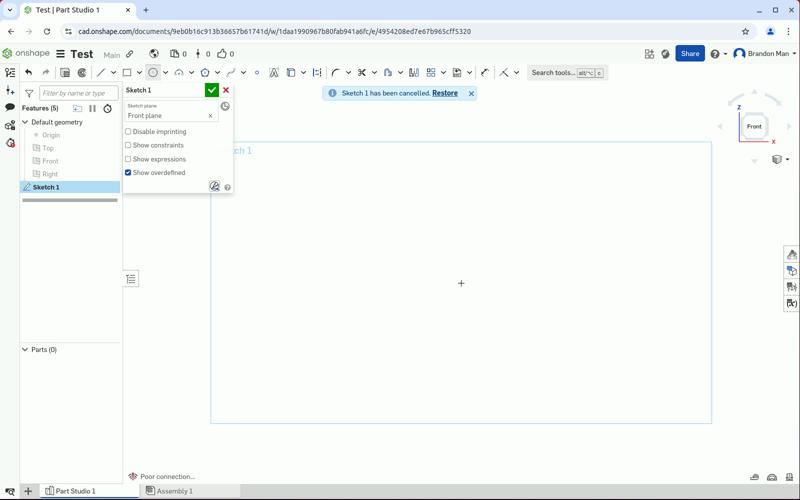
key_up(shift)
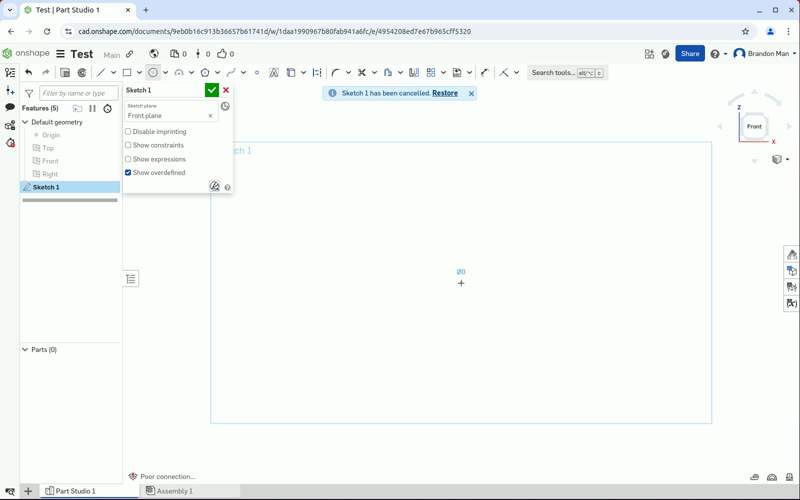
mouse_move(508, 282)
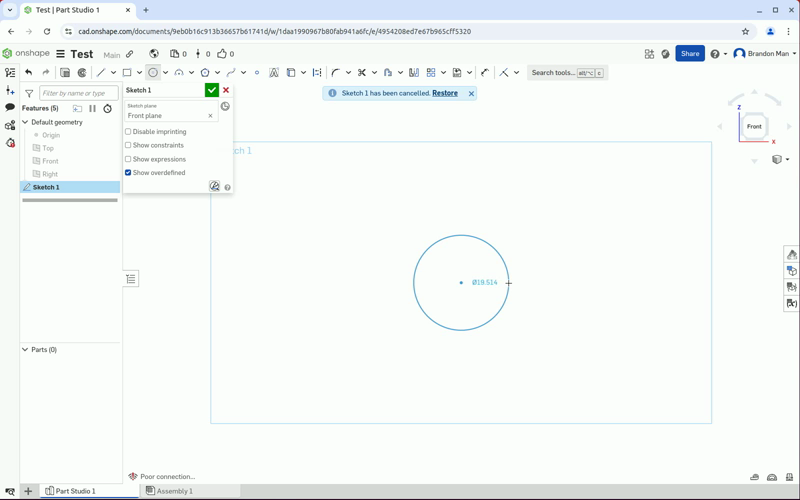
click(508, 282)
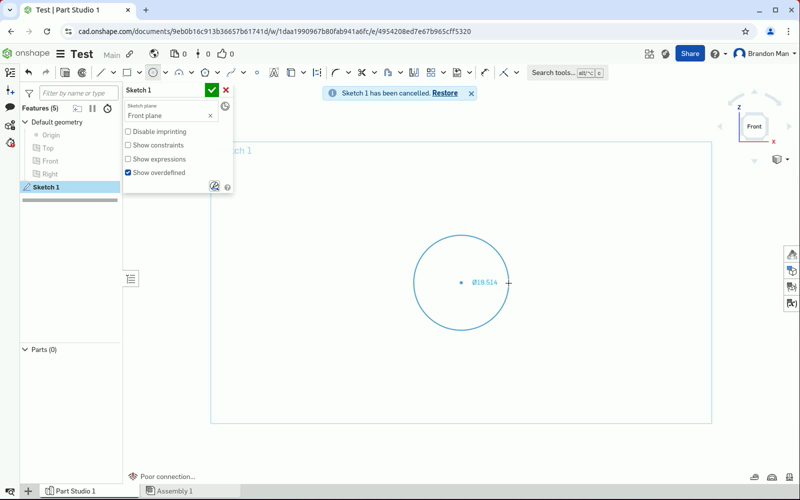
key(esc)
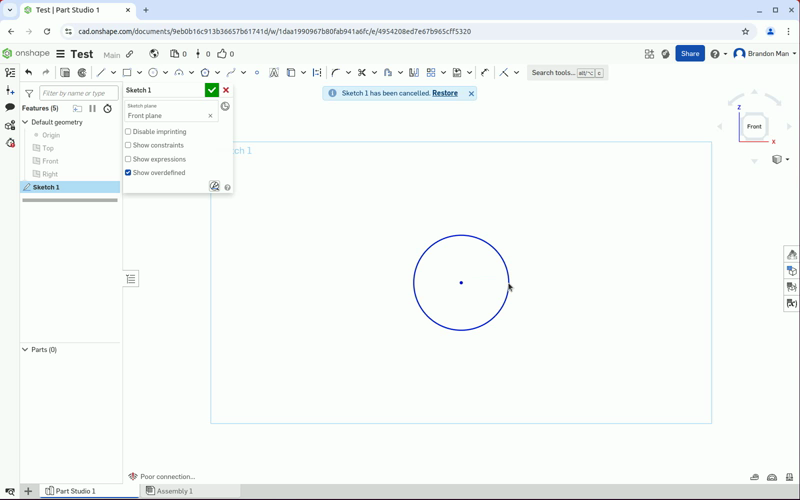
mouse_move(464, 244)
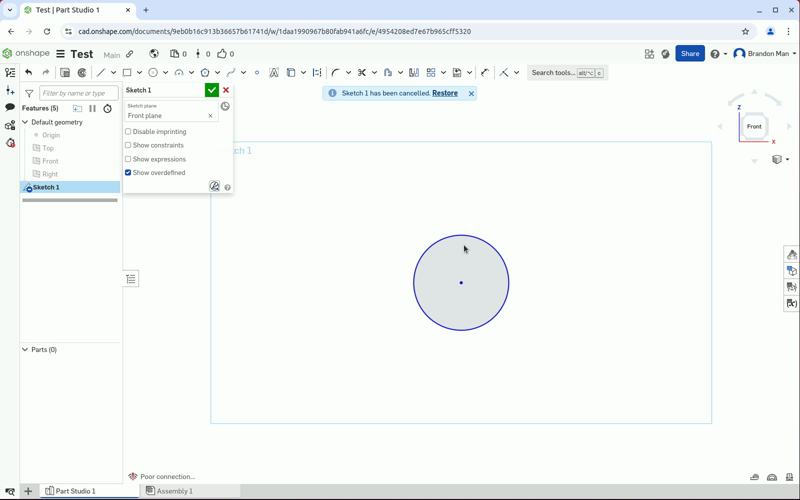
click(464, 244)
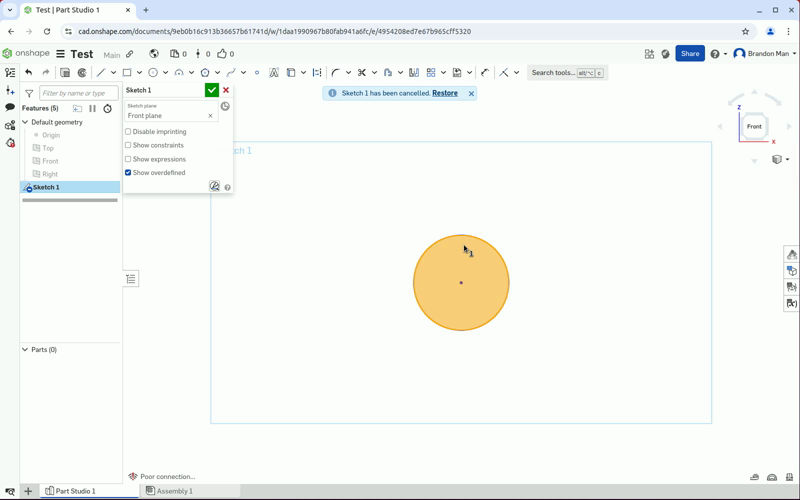
mouse_move(73, 352)
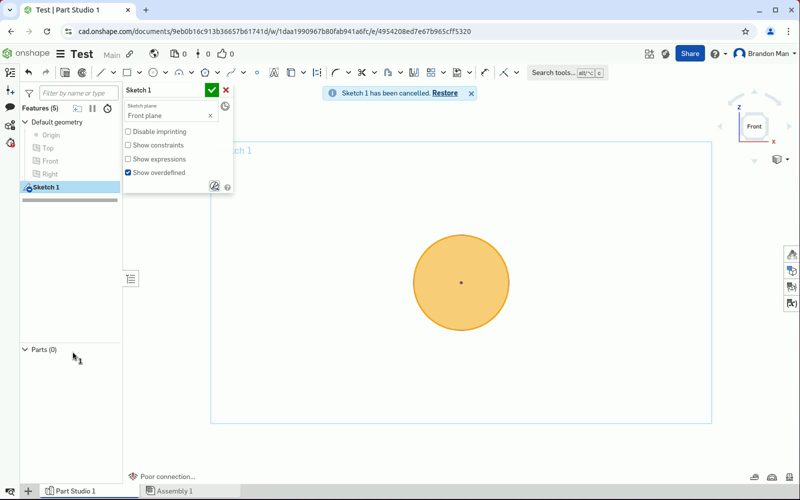
key(shift+y)
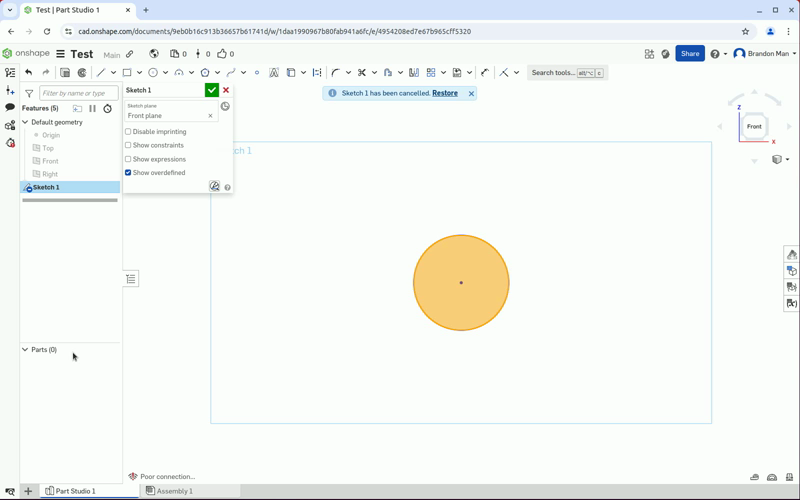
key(shift+e)
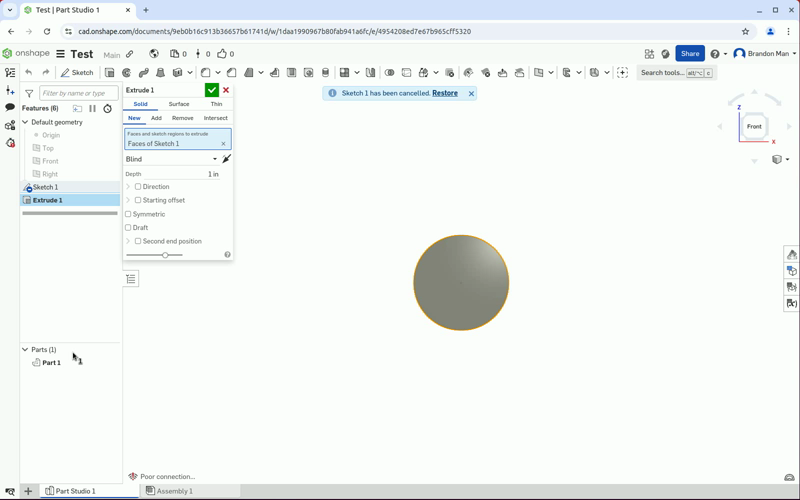
mouse_move(143, 106)
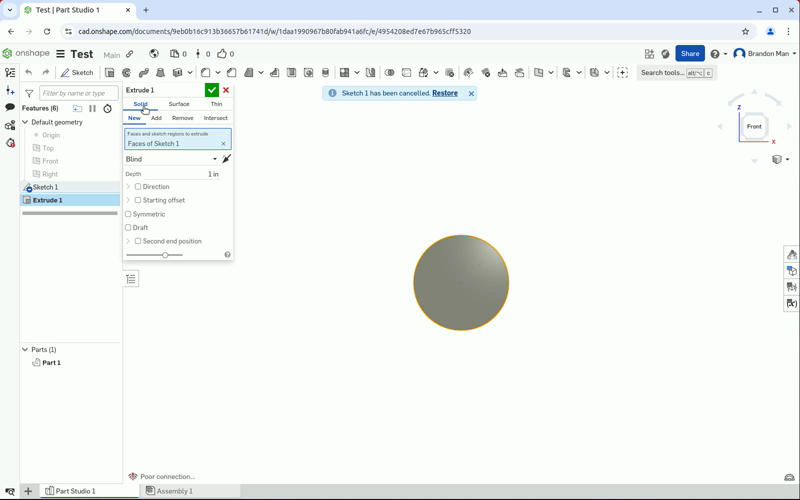
click(143, 106)
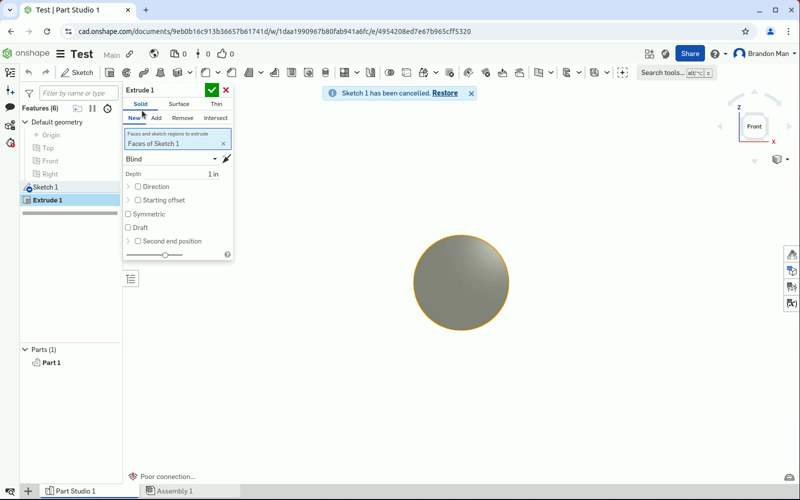
mouse_move(137, 120)
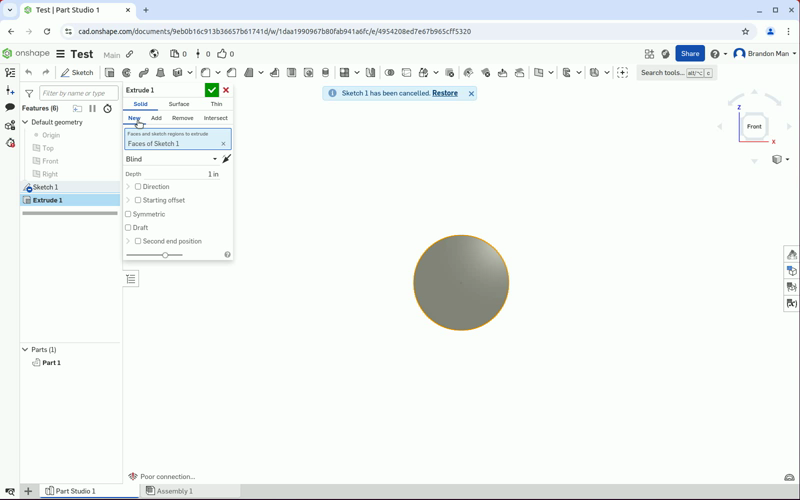
click(137, 120)
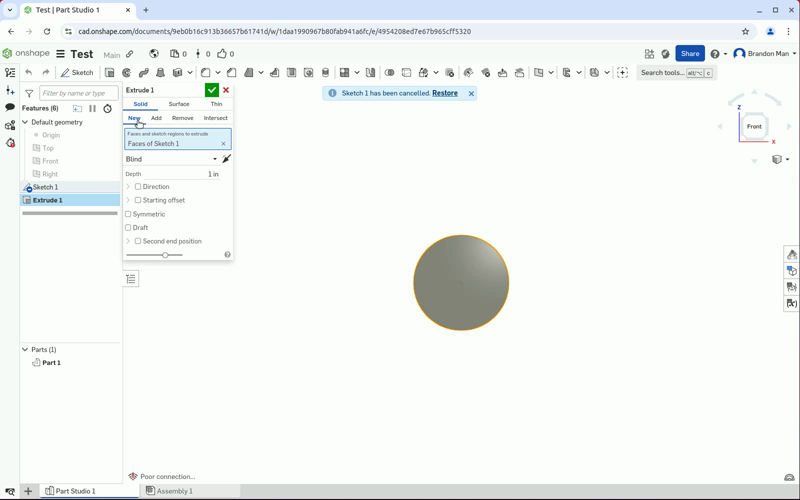
key(tab, 4)
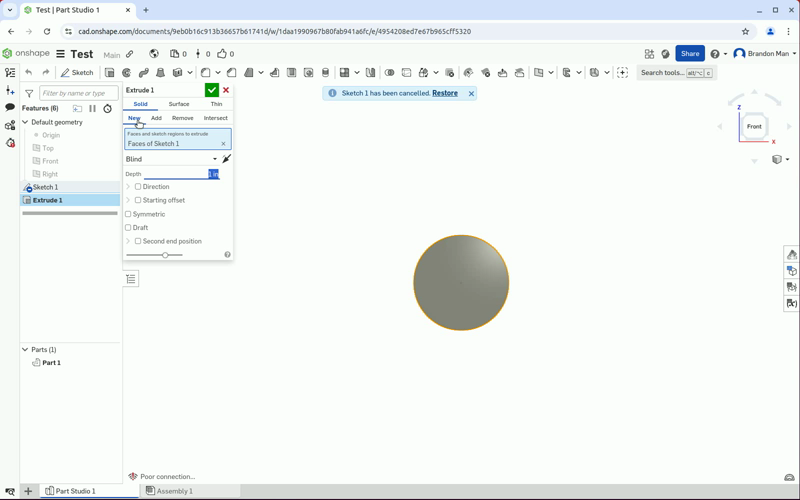
text(23.108)
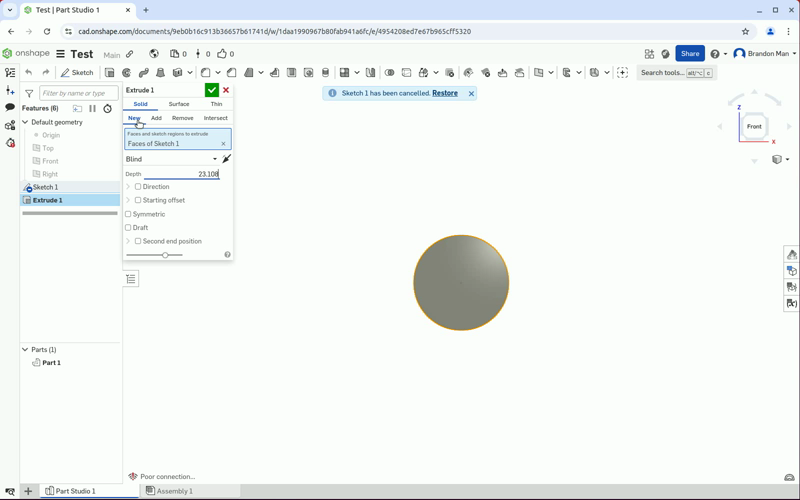
key(enter)
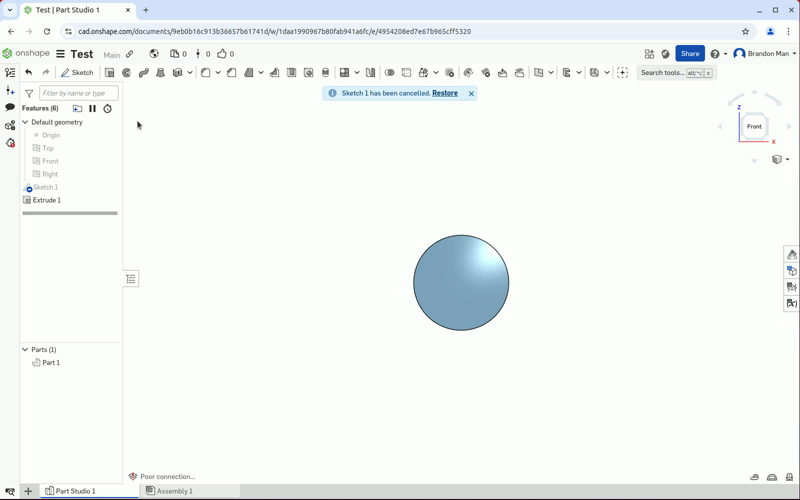
key(shift+h)
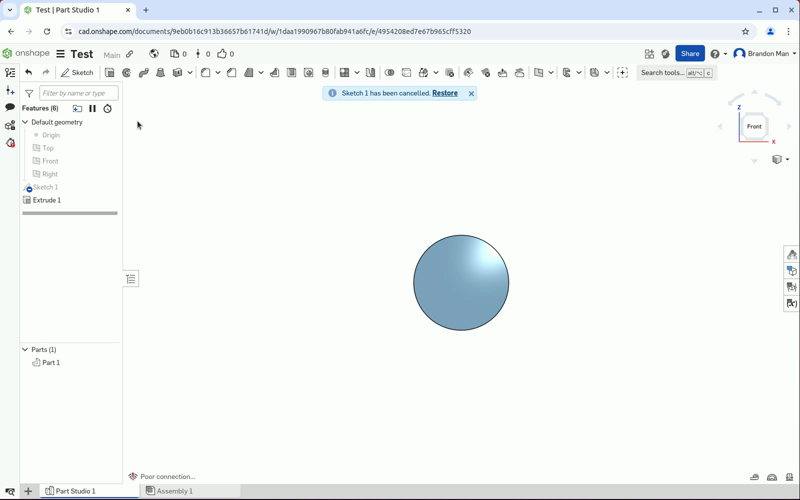
key(shift+h)
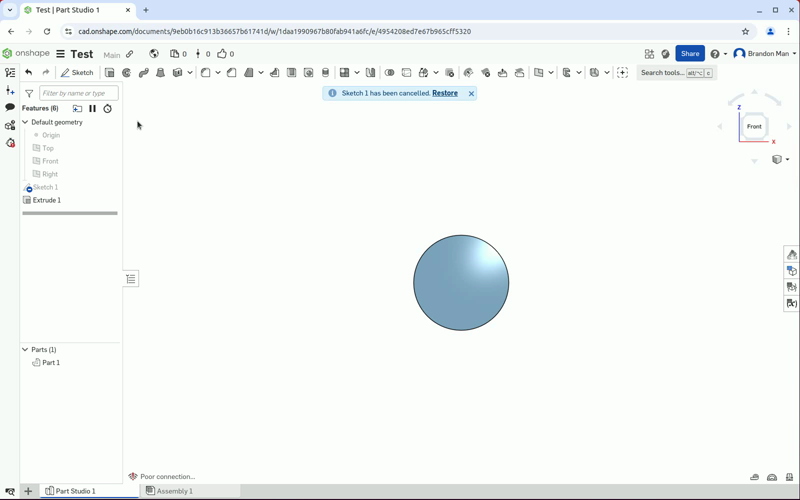
mouse_move(73, 189)
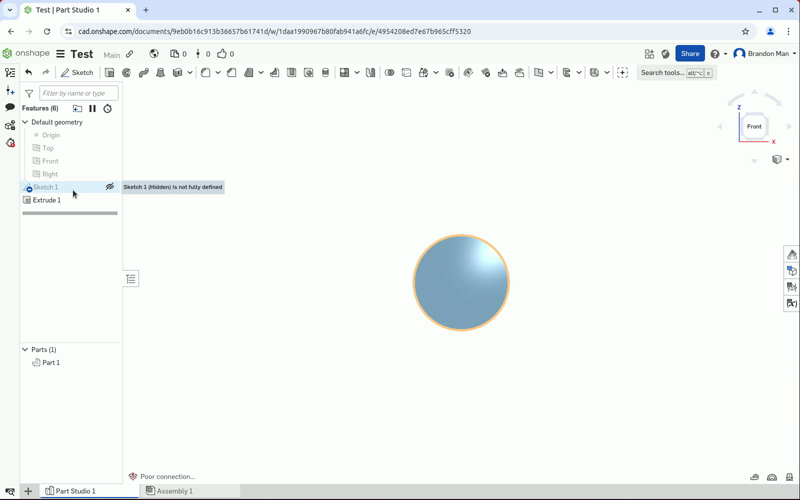
click(73, 189)
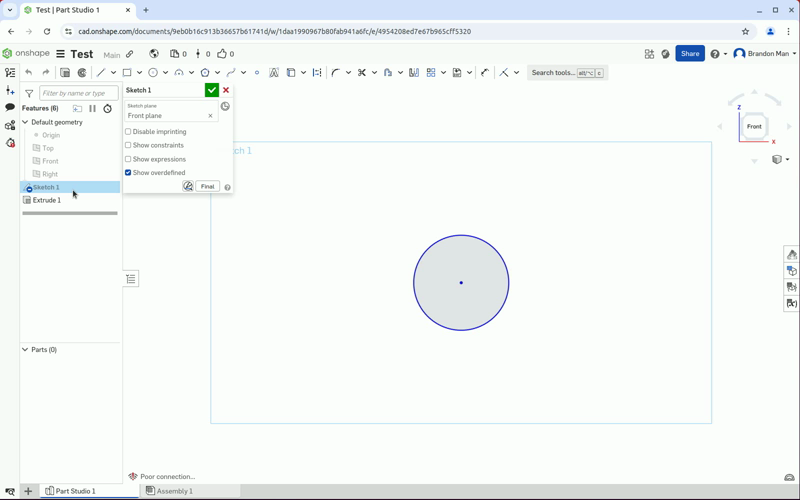
mouse_move(229, 92)
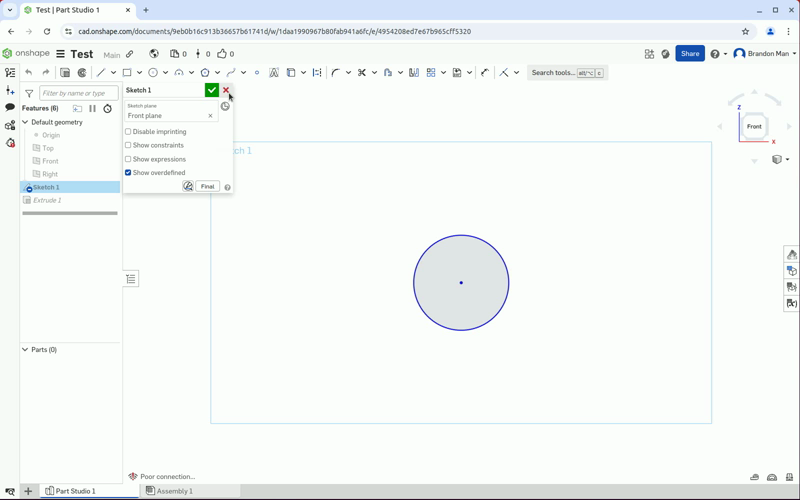
click(229, 92)
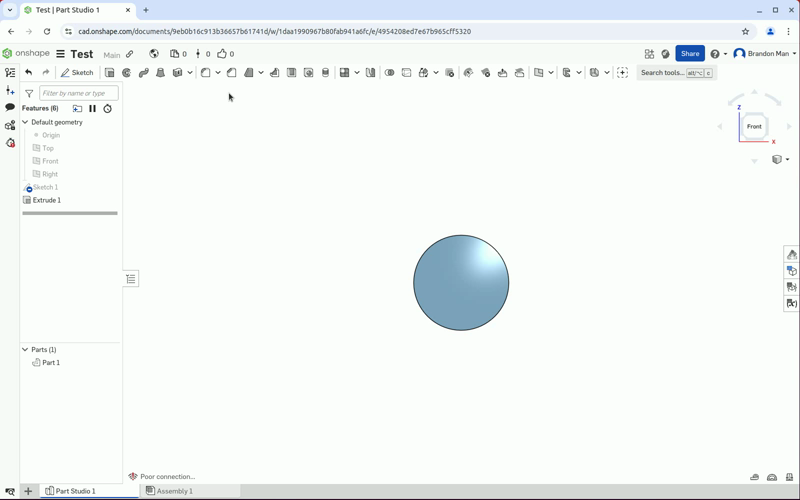
mouse_move(541, 75)
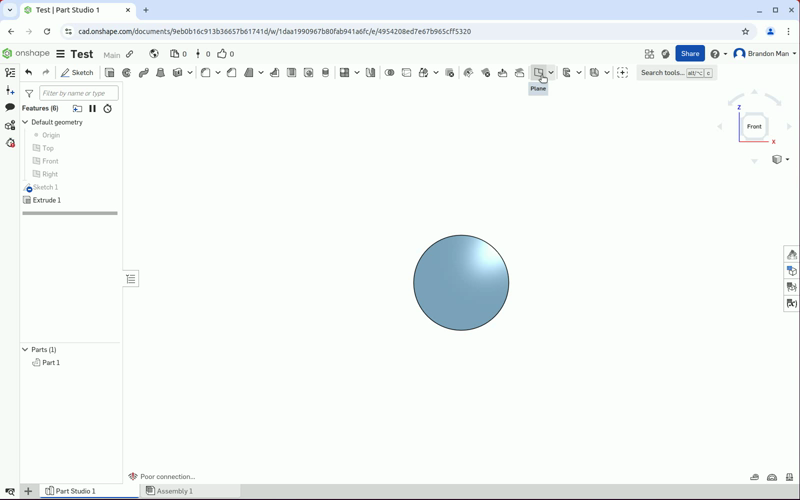
click(541, 75)
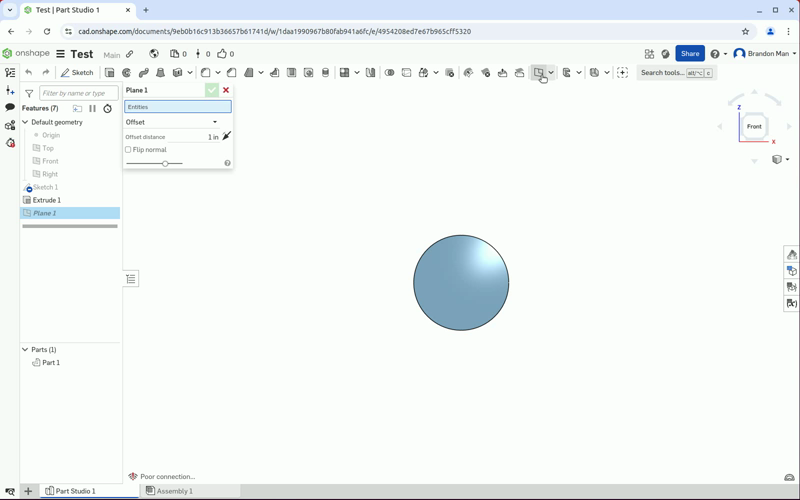
mouse_move(73, 163)
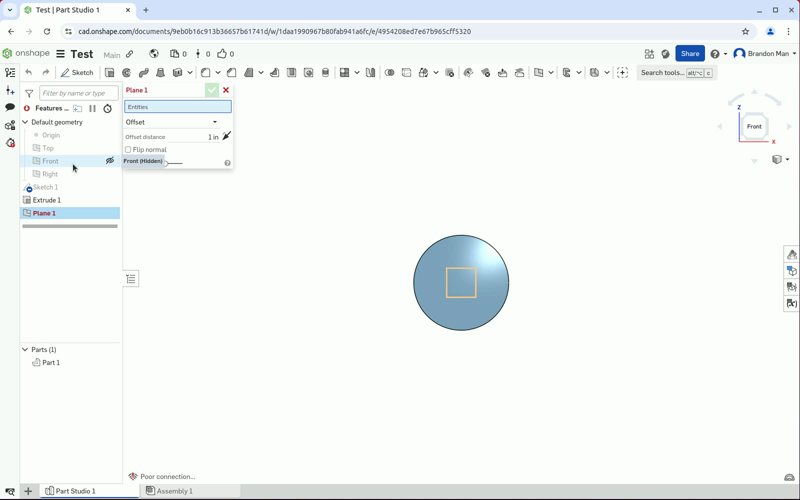
click(73, 163)
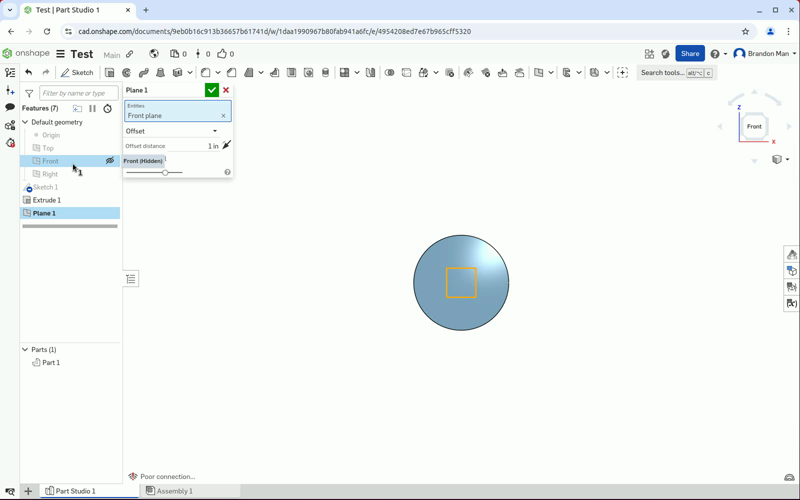
key(tab, 2)
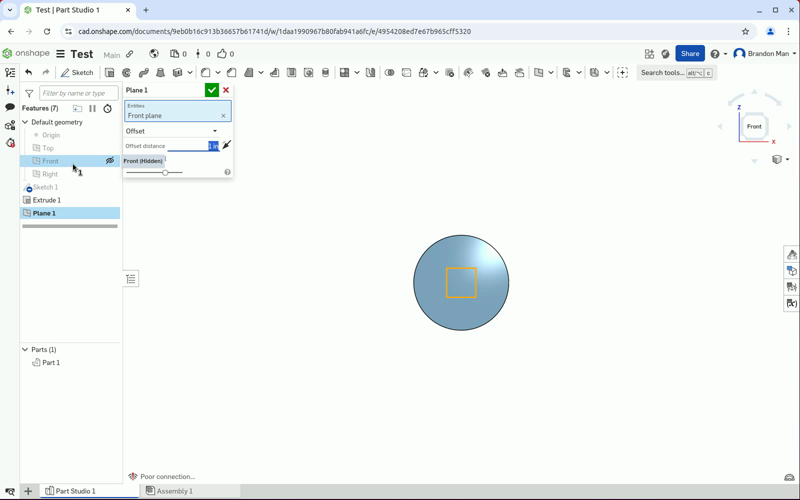
text(23.108)
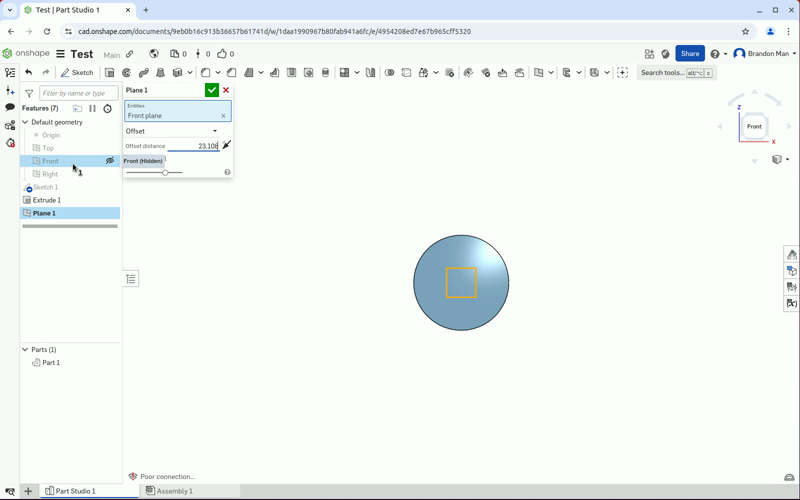
key(enter, 2)
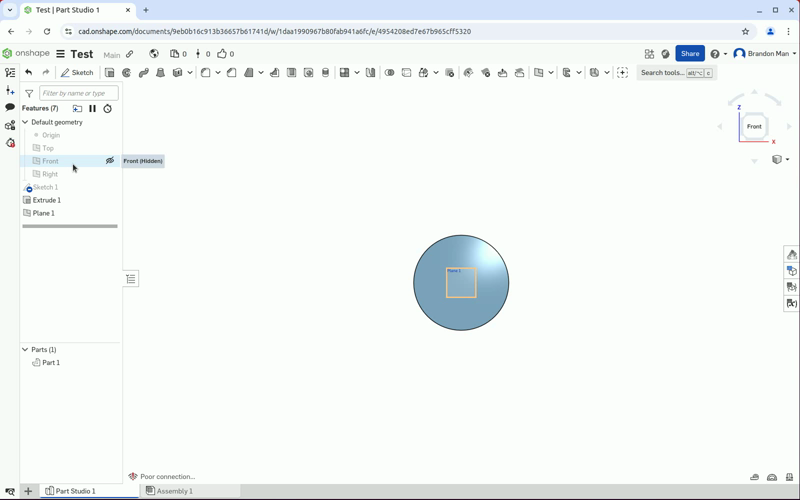
key(shift+s)
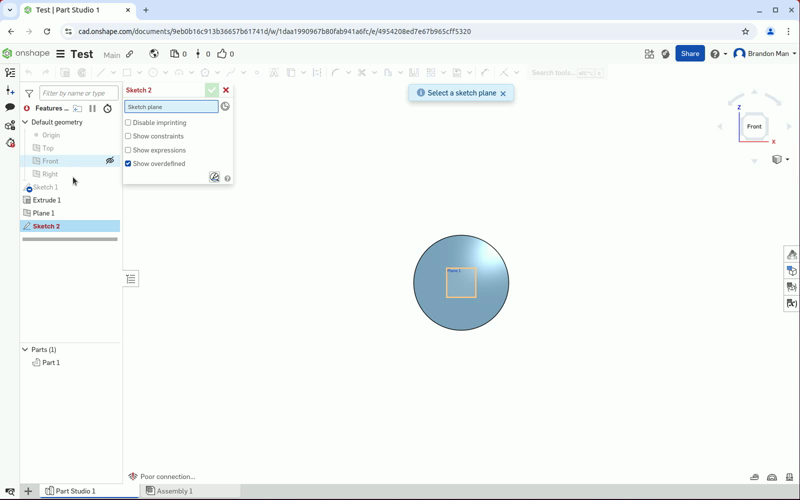
mouse_move(73, 215)
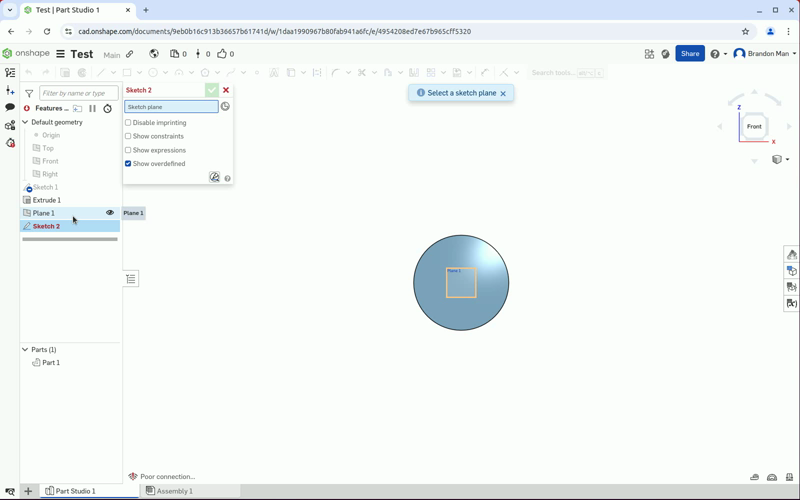
click(73, 215)
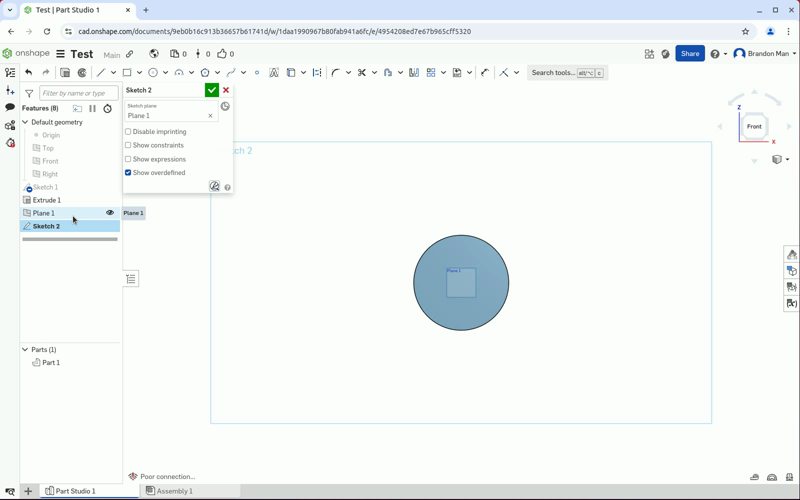
mouse_move(73, 352)
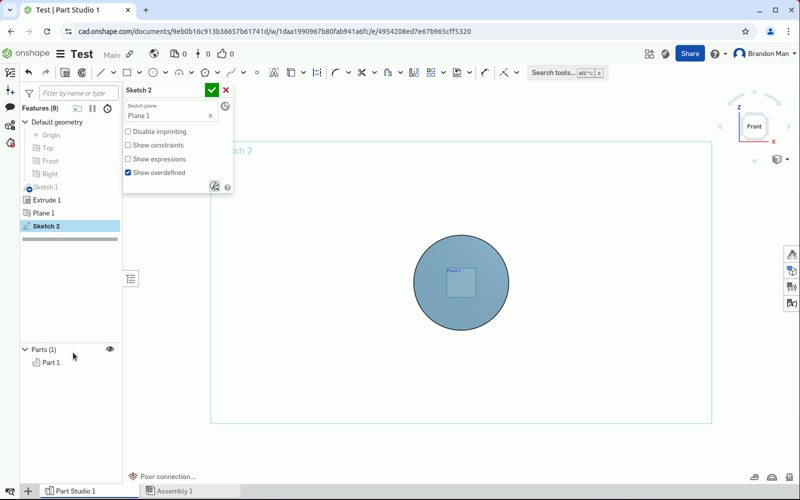
key(y)
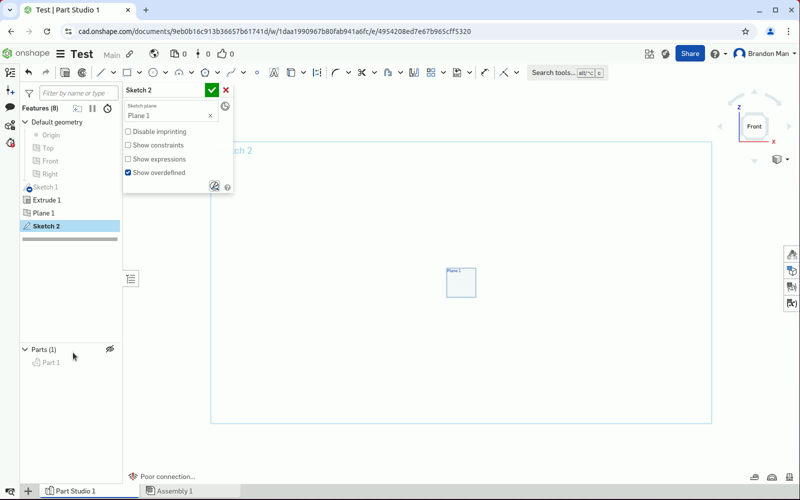
key(c)
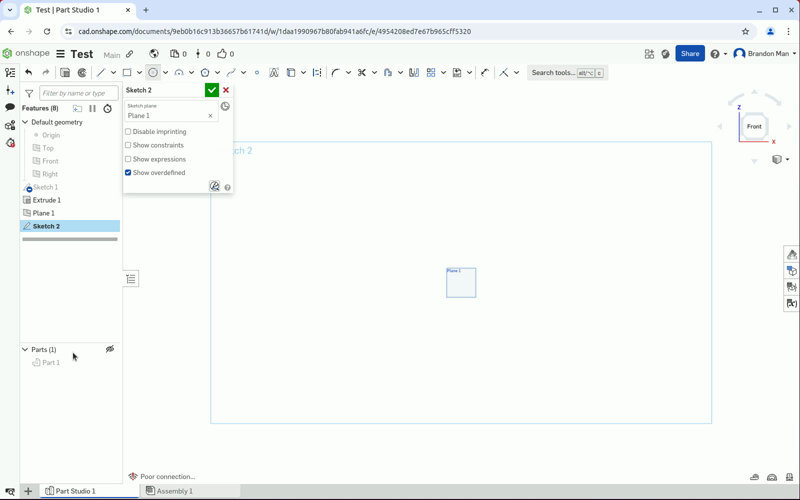
key_down(shift)
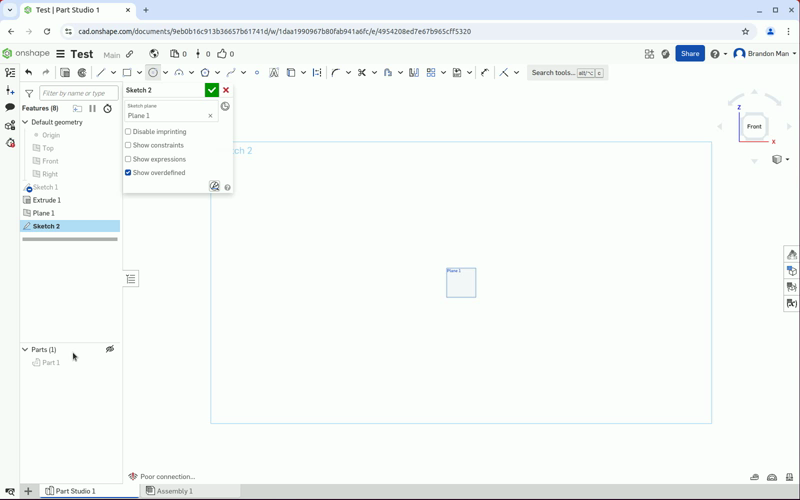
mouse_move(461, 282)
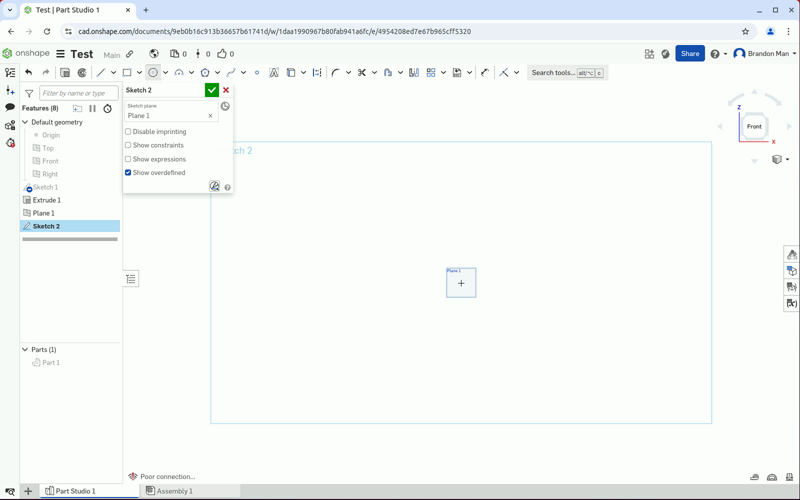
click(461, 282)
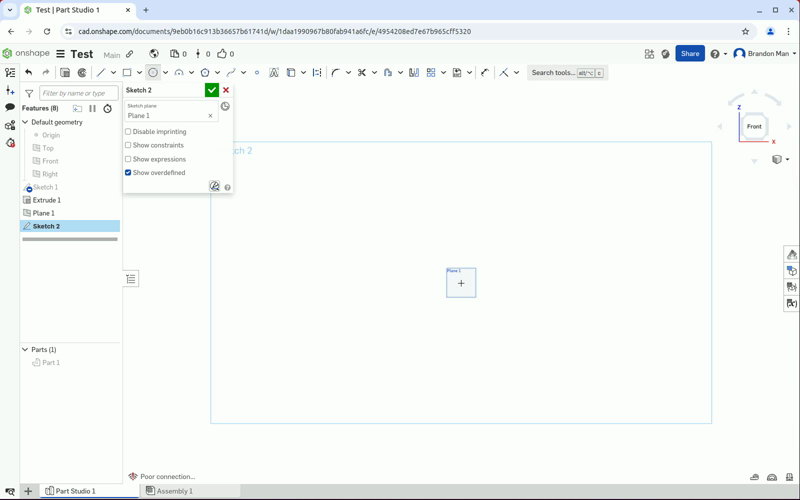
key_up(shift)
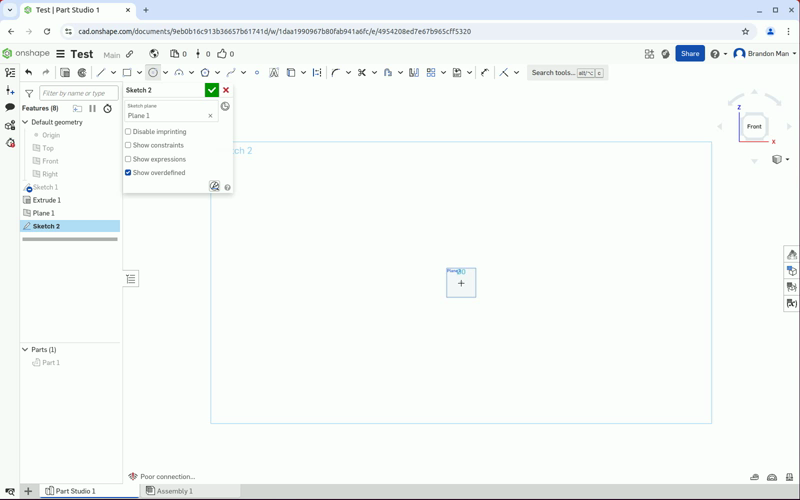
mouse_move(480, 282)
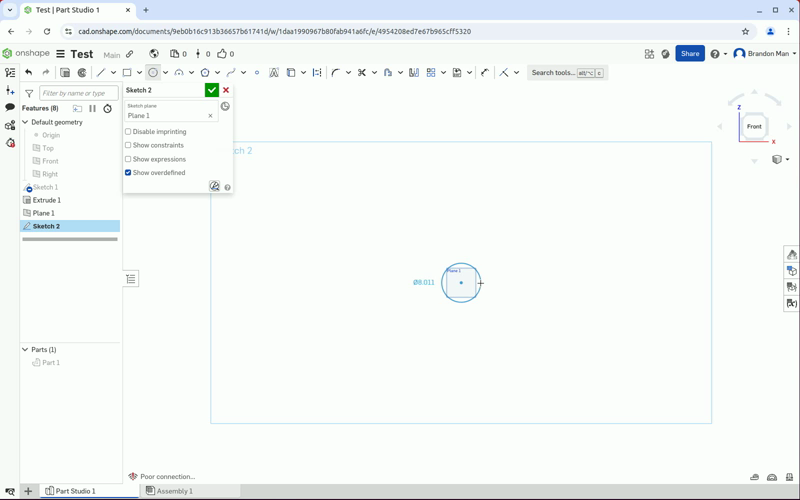
click(480, 282)
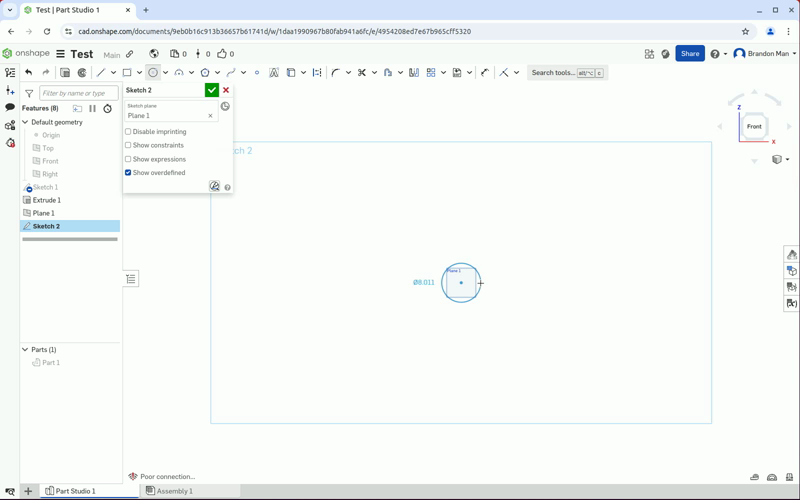
key(esc)
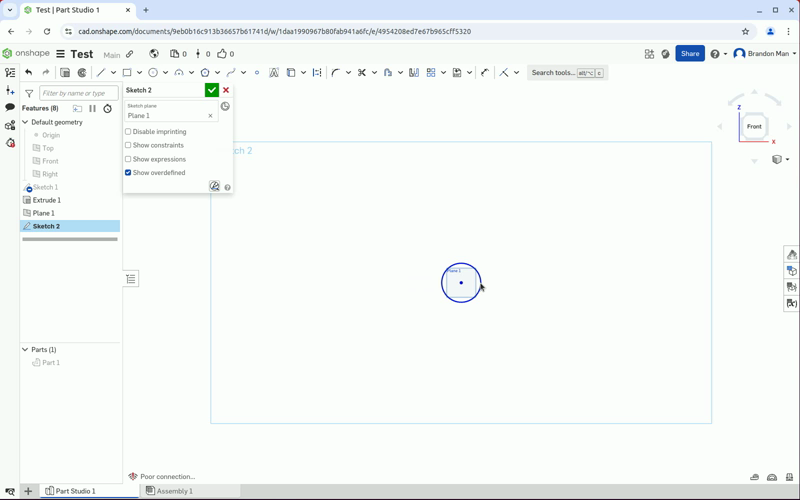
mouse_move(450, 292)
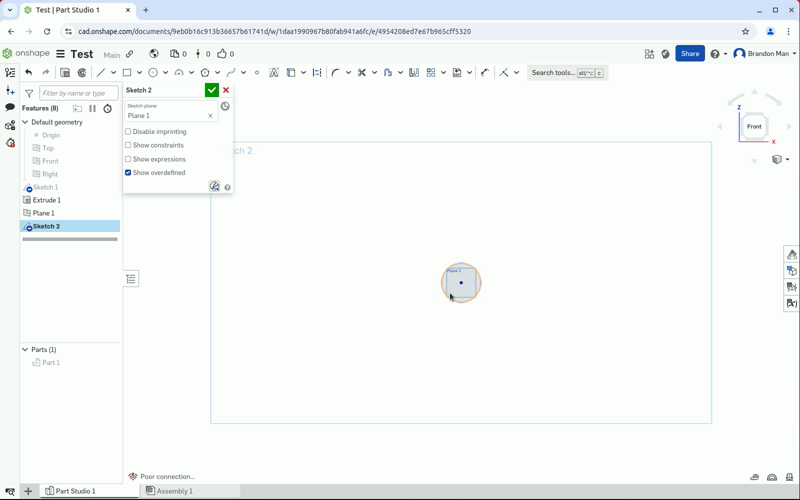
scroll(6)
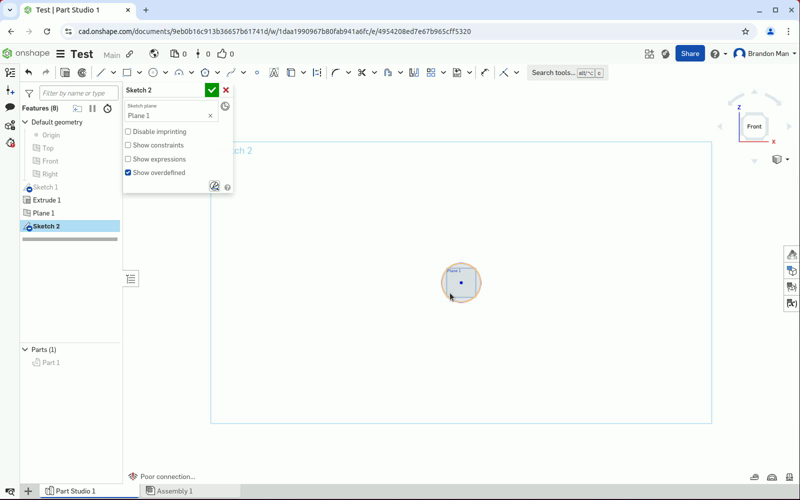
scroll(6)
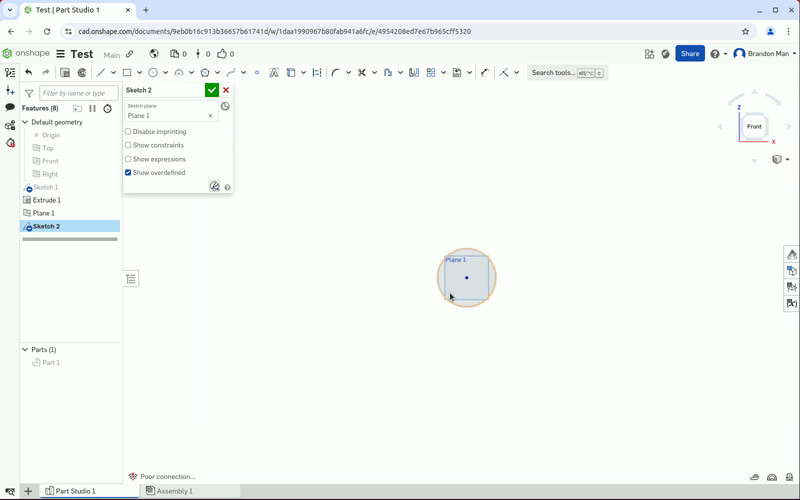
scroll(6)
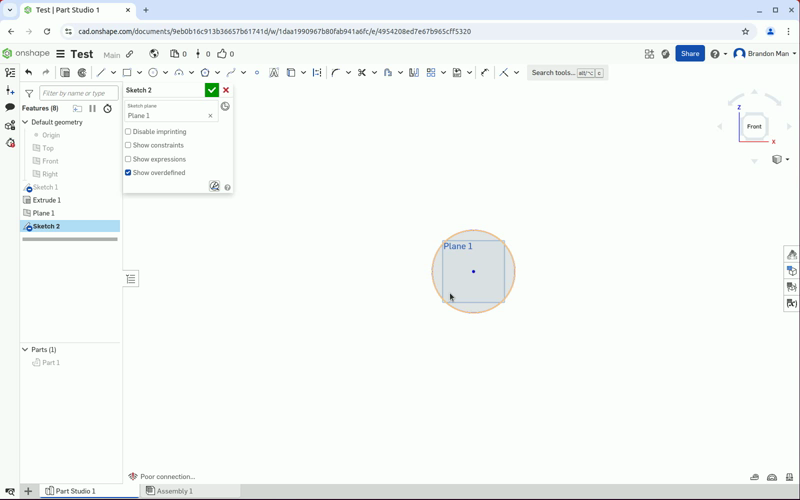
scroll(6)
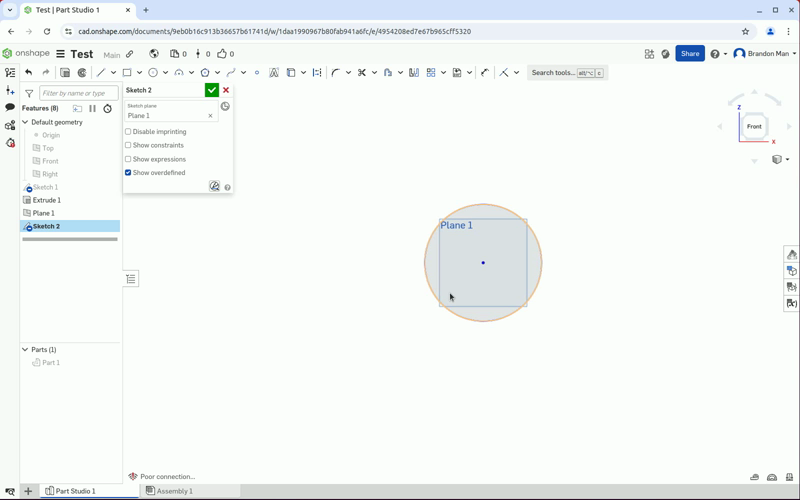
scroll(6)
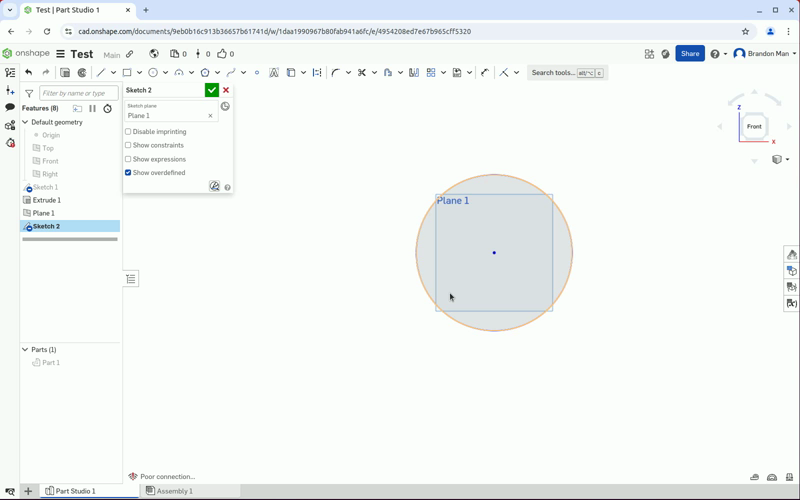
scroll(6)
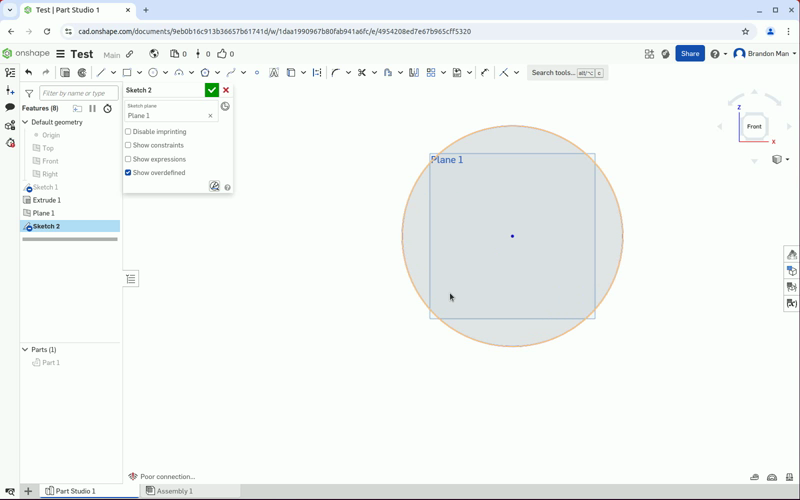
scroll(6)
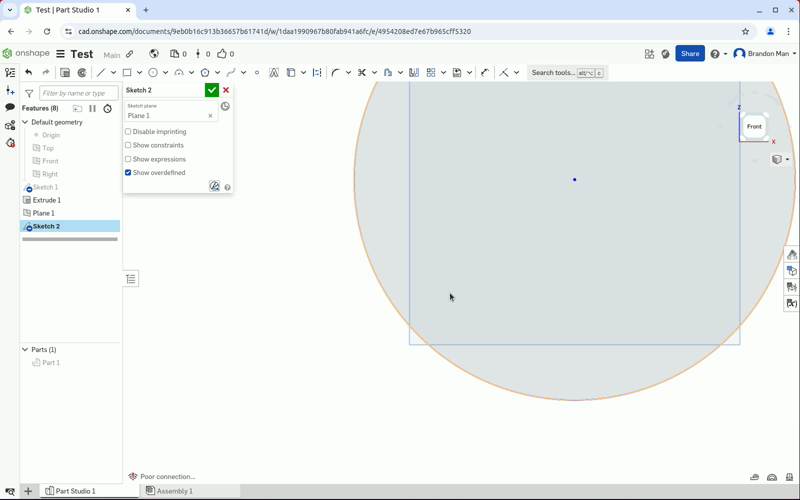
click(450, 292)
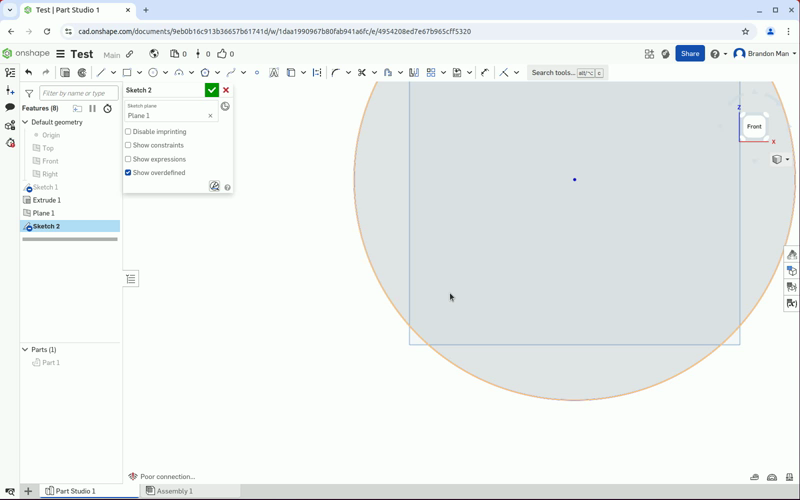
scroll(-6)
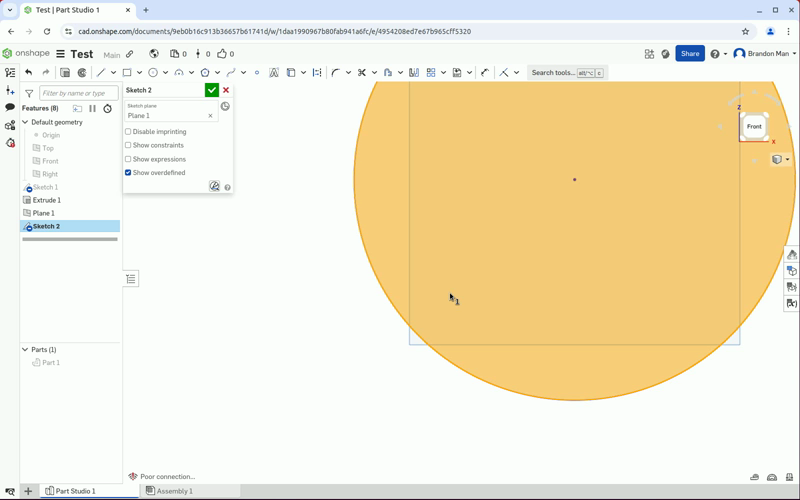
scroll(-6)
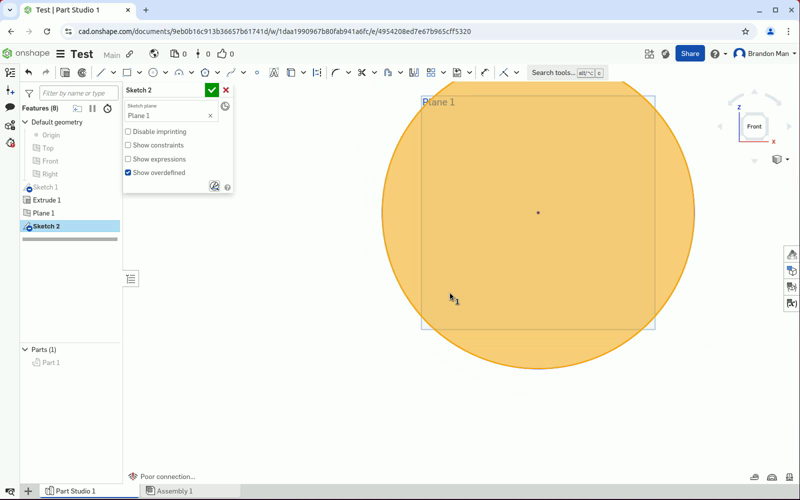
scroll(-6)
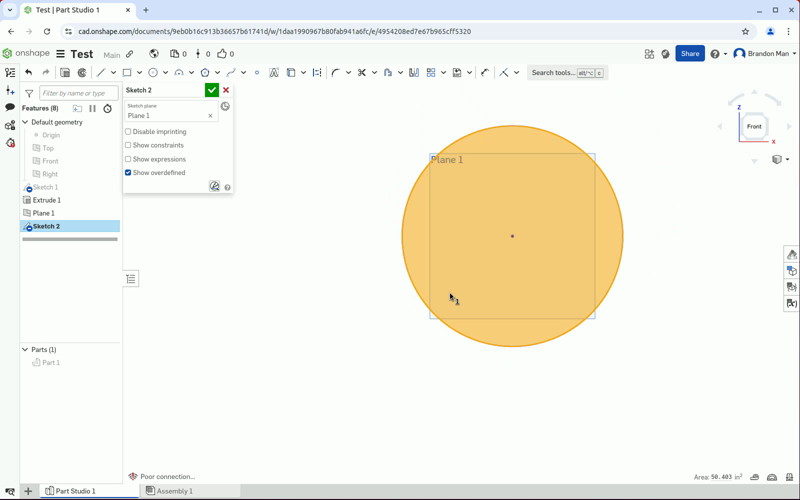
scroll(-6)
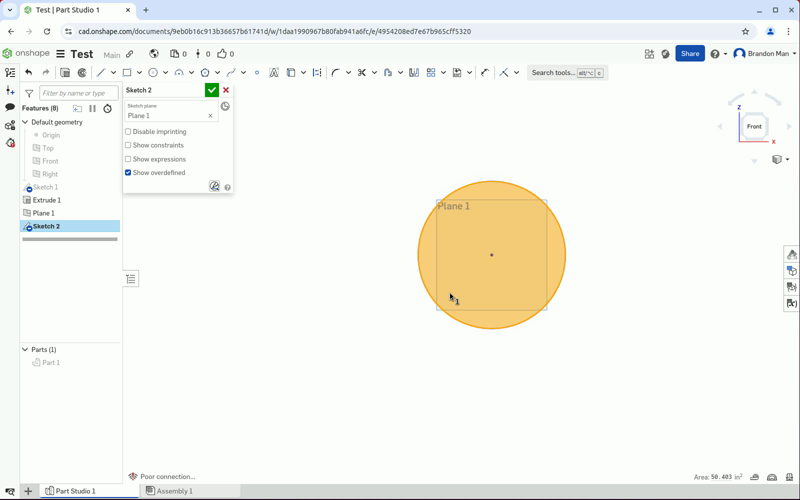
scroll(-6)
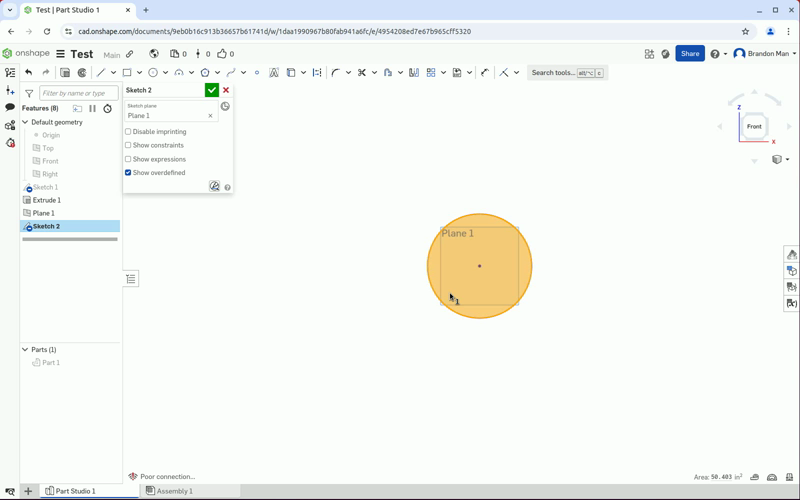
scroll(-6)
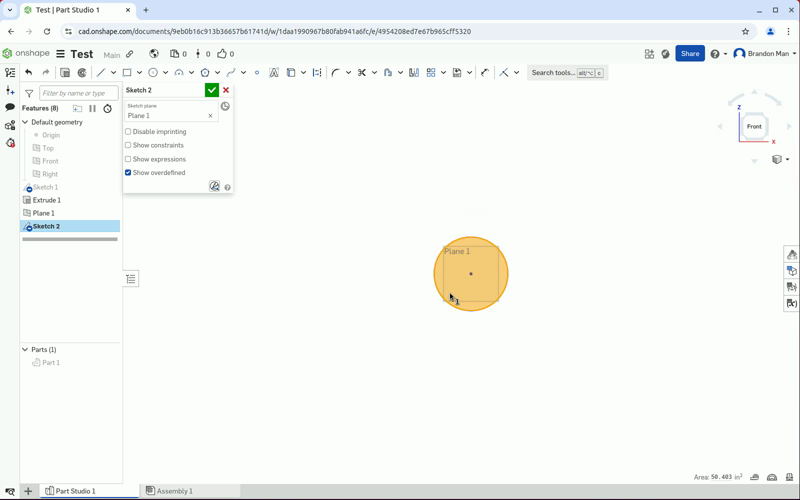
scroll(-6)
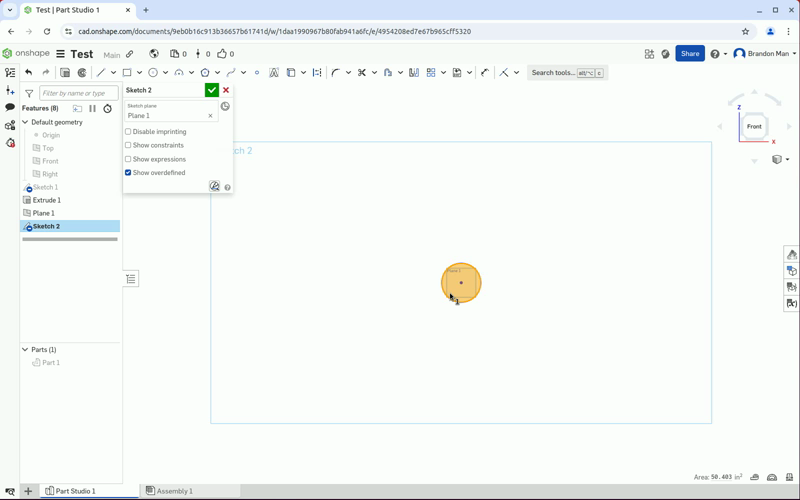
mouse_move(73, 352)
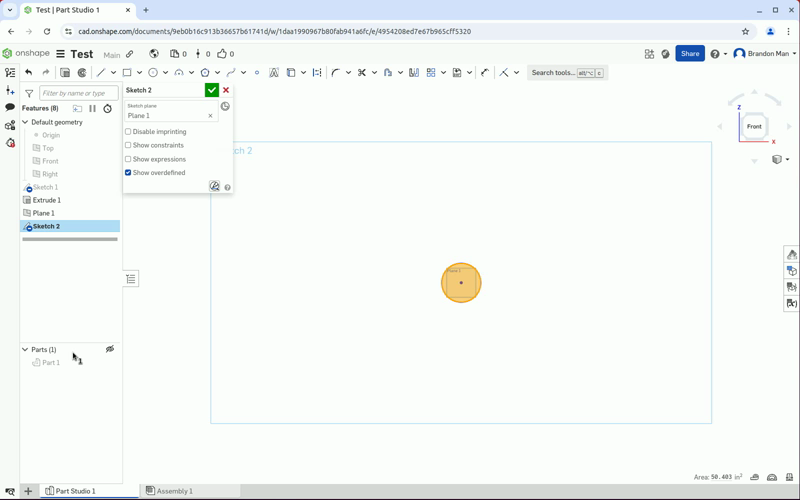
key(shift+y)
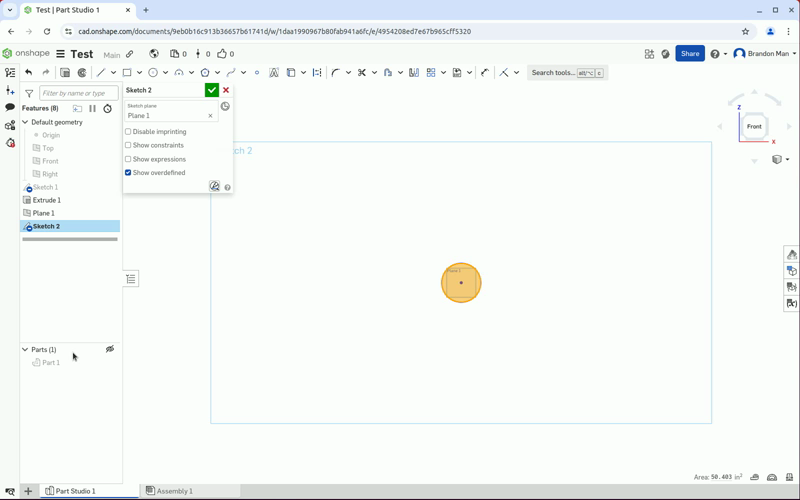
key(shift+e)
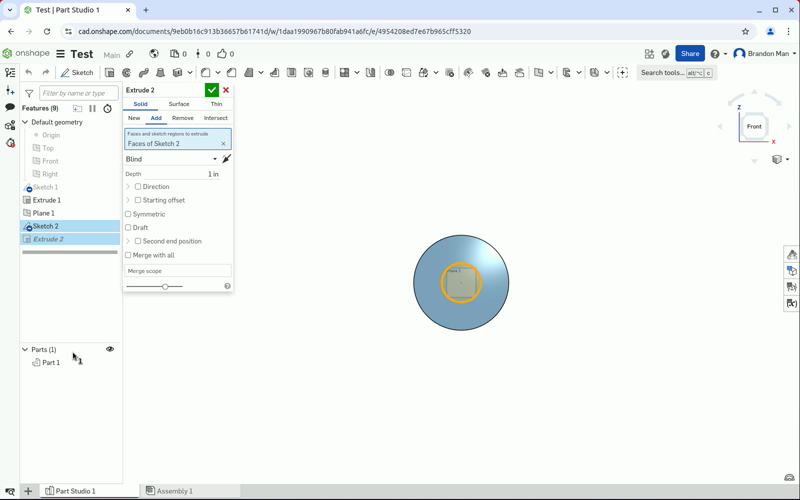
mouse_move(143, 106)
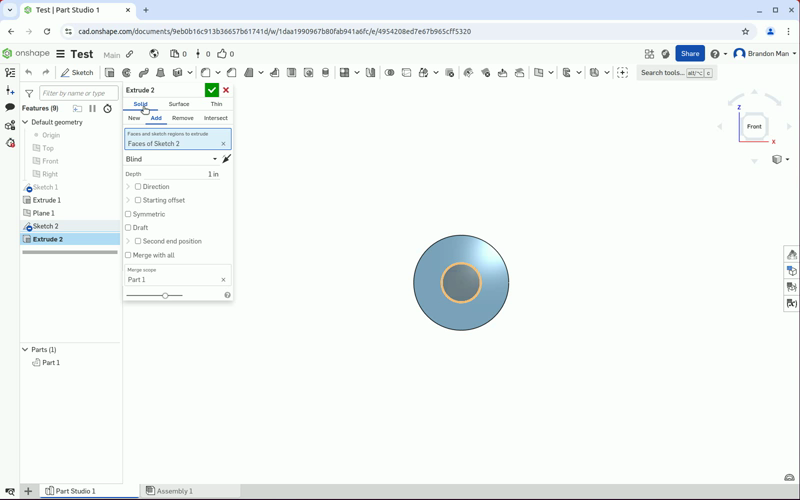
click(143, 106)
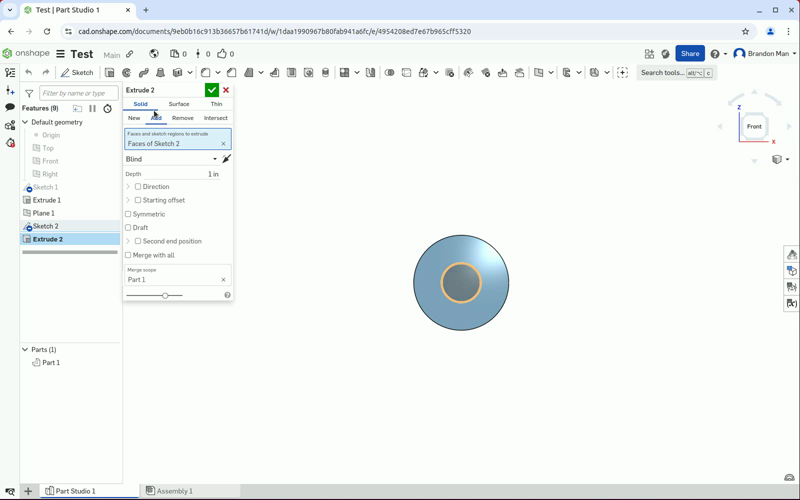
mouse_move(186, 120)
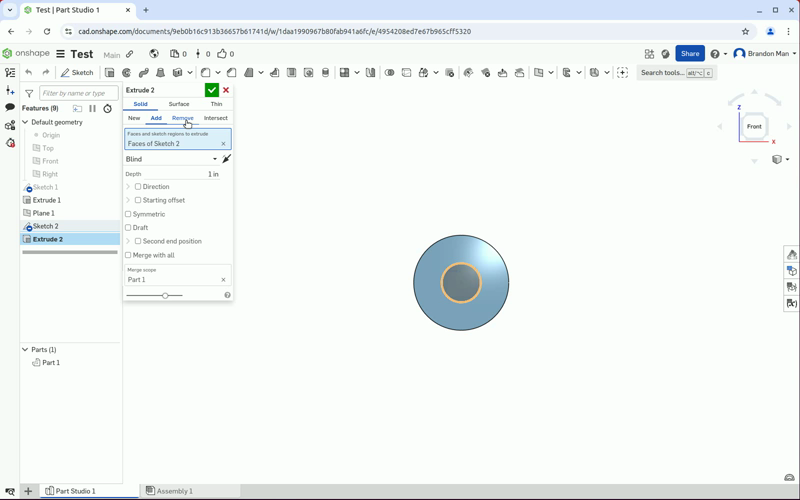
click(186, 120)
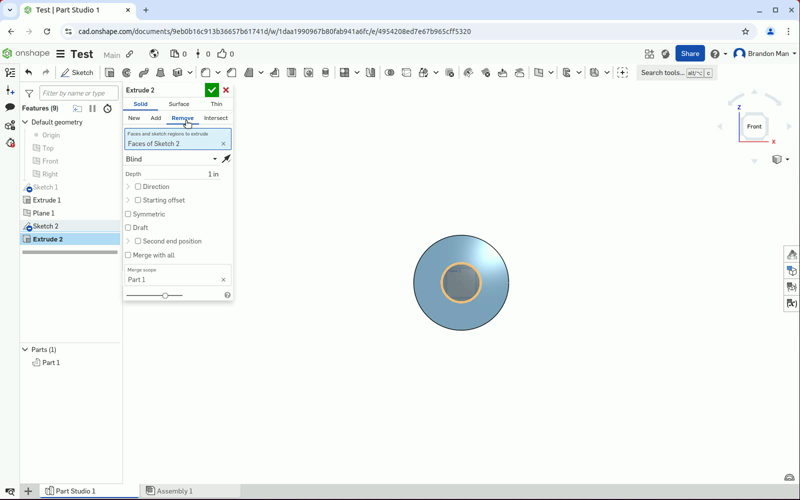
key(tab, 4)
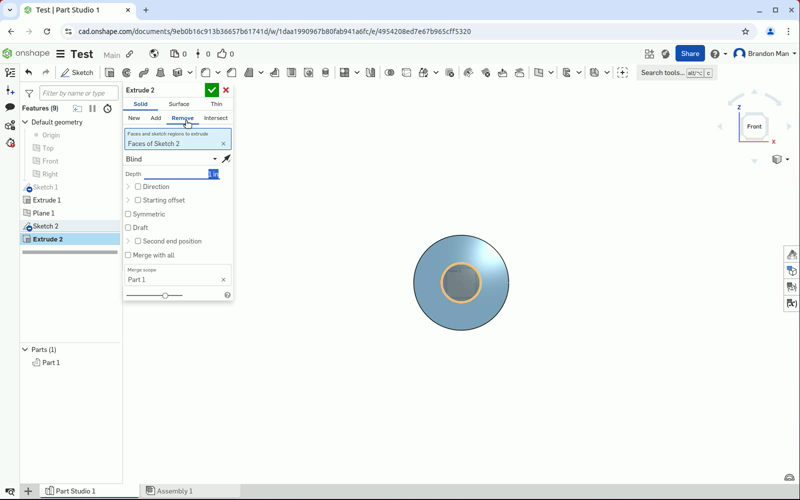
text(18.294)
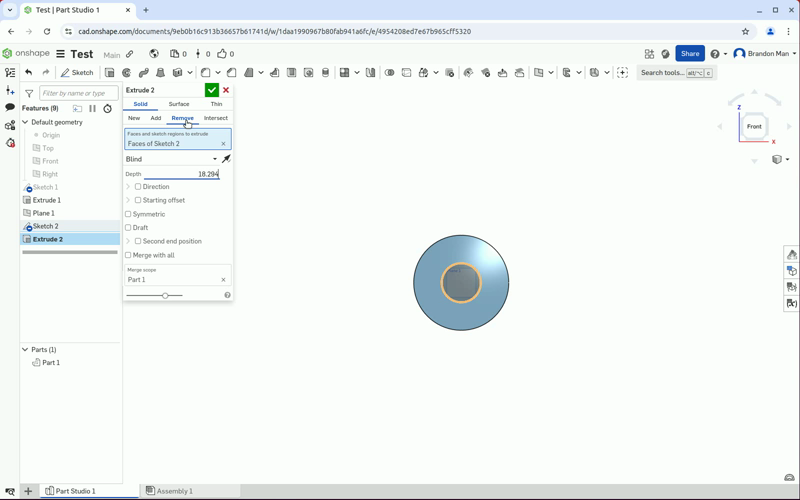
key(tab, 6)
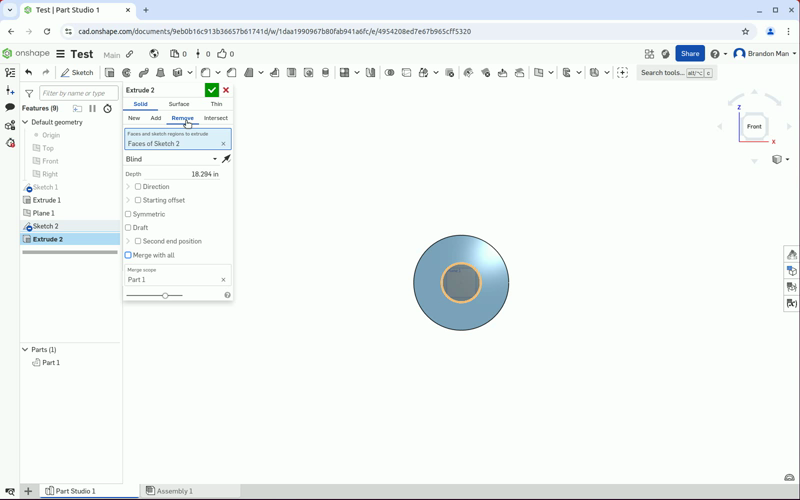
key(space)
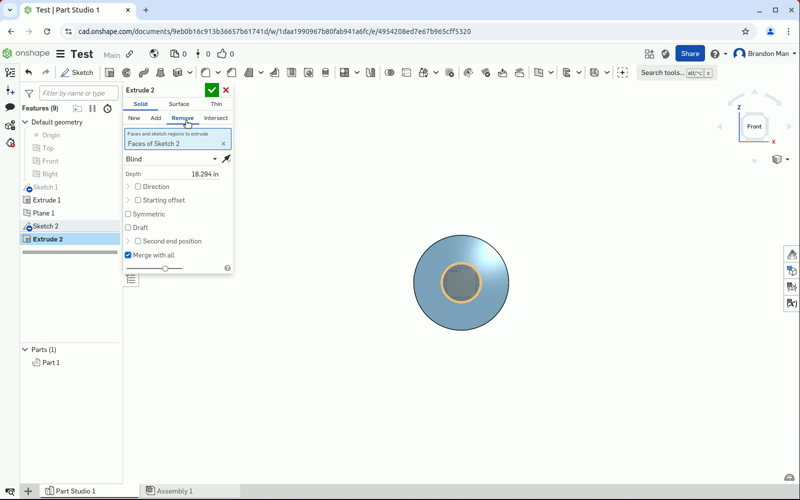
key(enter)
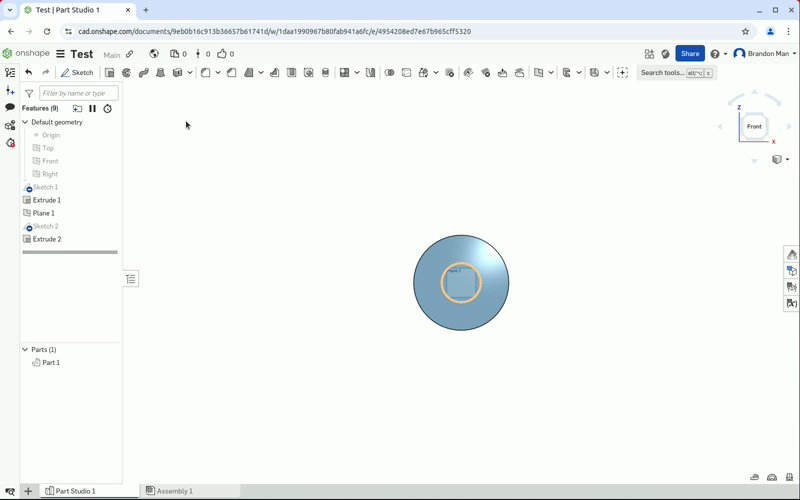
key(shift+h)
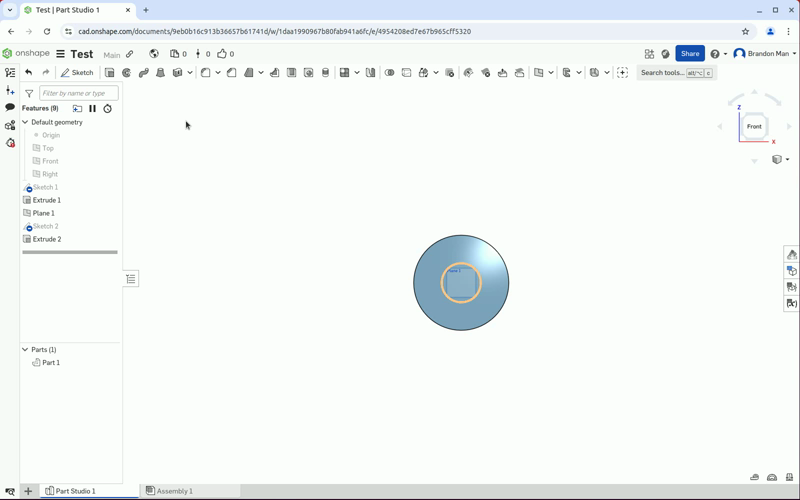
key(shift+h)
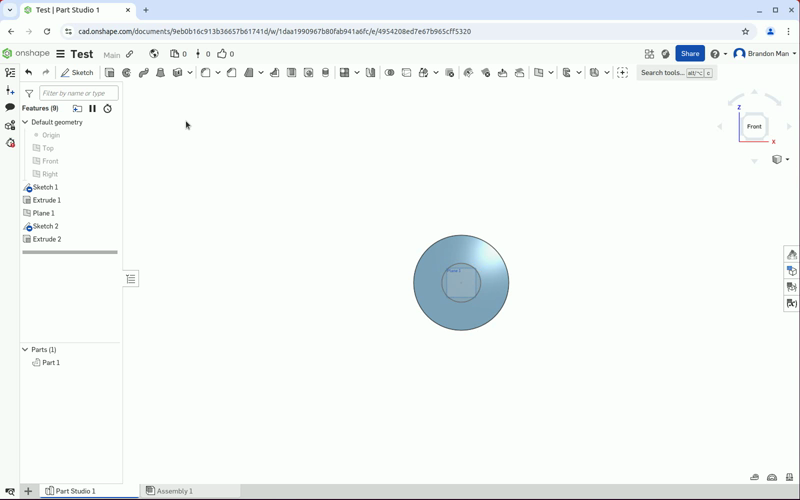
key(shift+7)
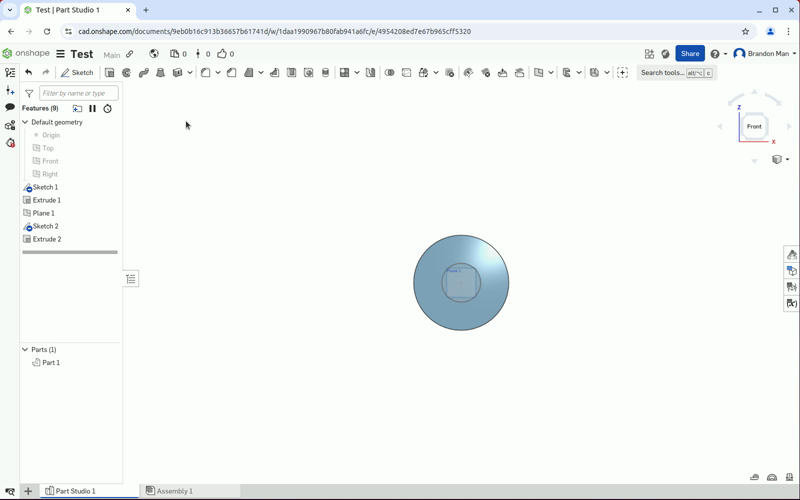
key(left, 2)
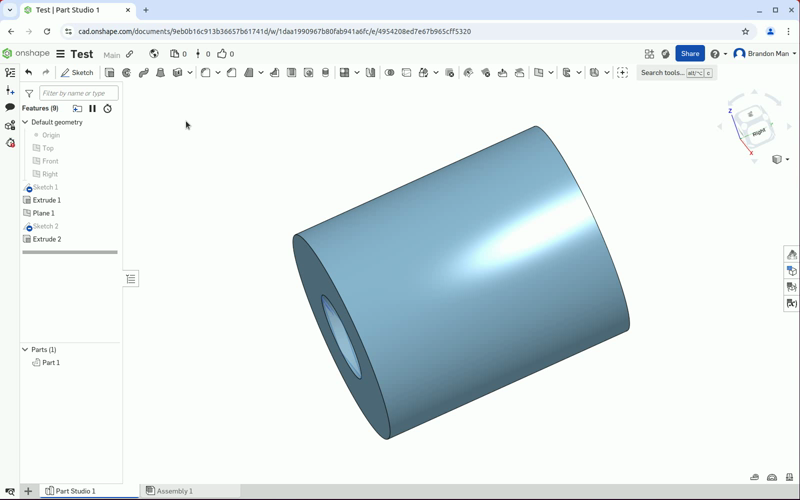
key(down, 2)
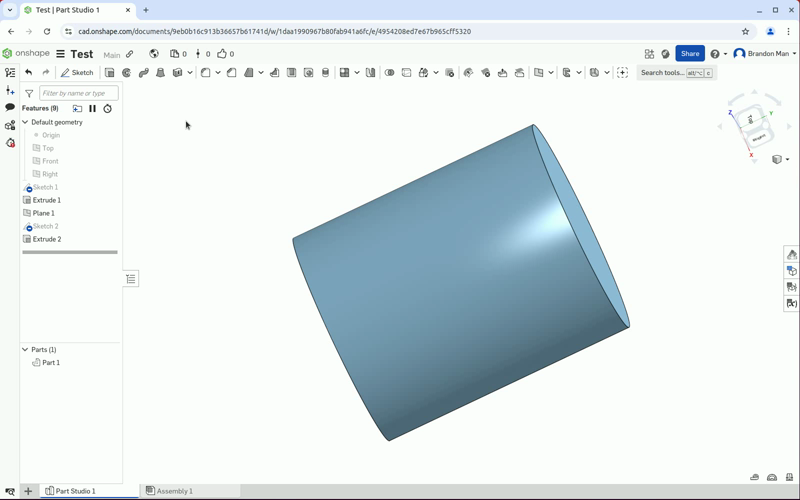
key(up, 2)
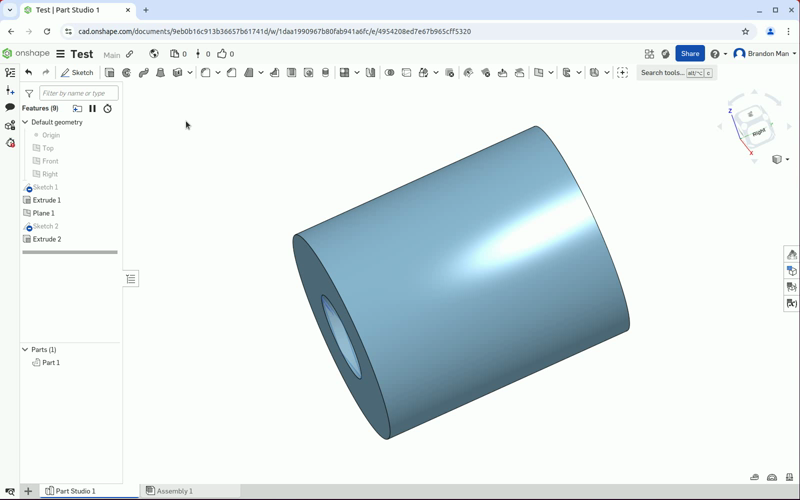
key(right, 2)
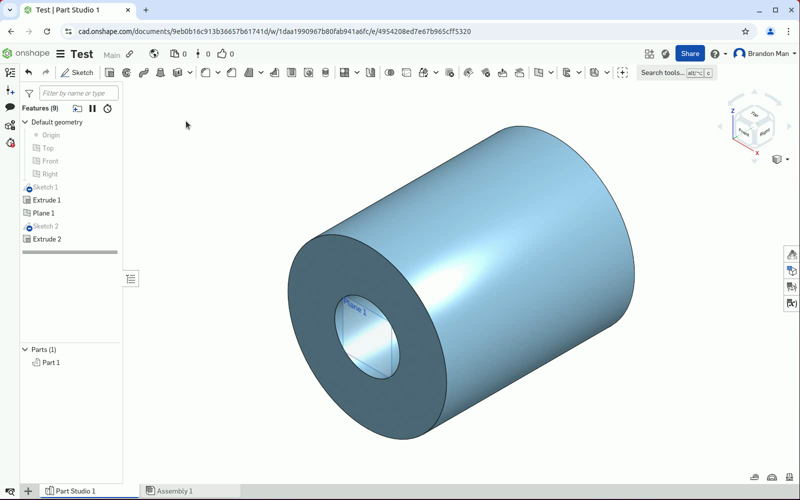
mouse_move(73, 189)
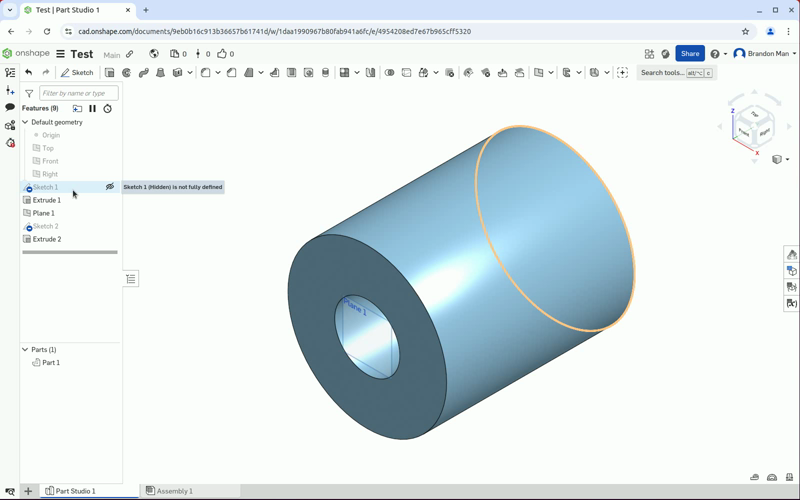
click(73, 189)